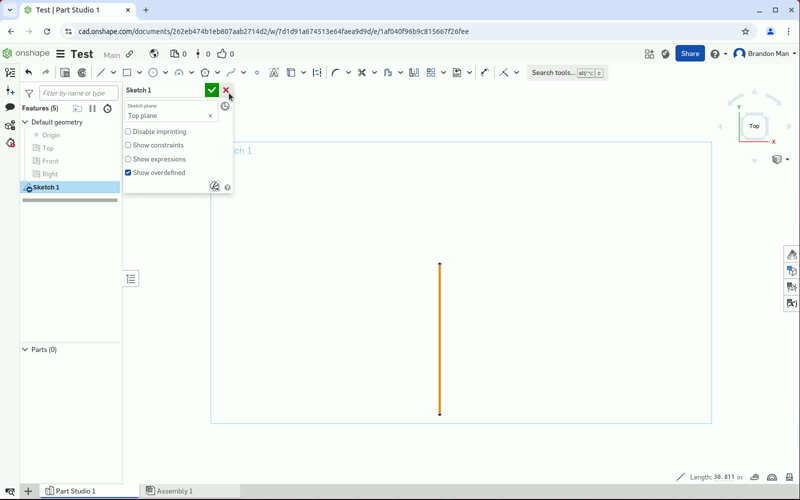
key(shift+h)
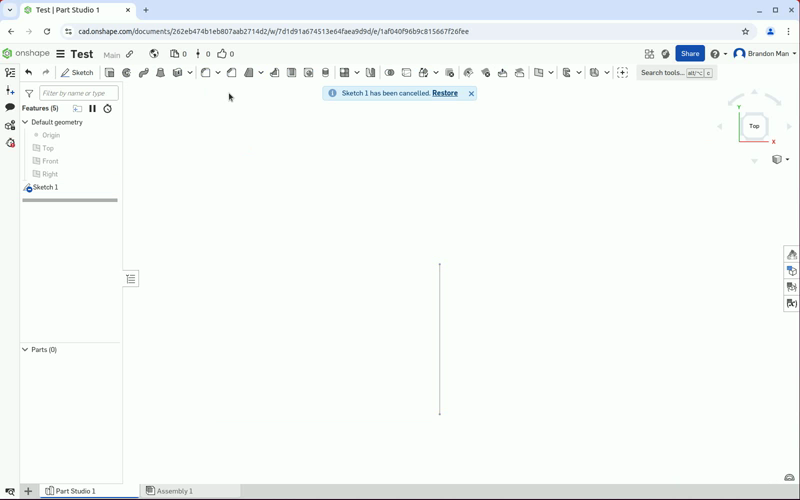
key(shift+s)
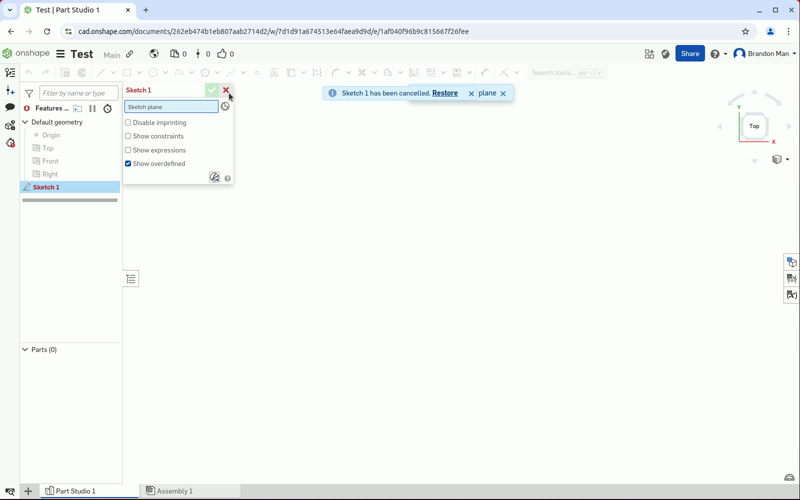
mouse_move(73, 150)
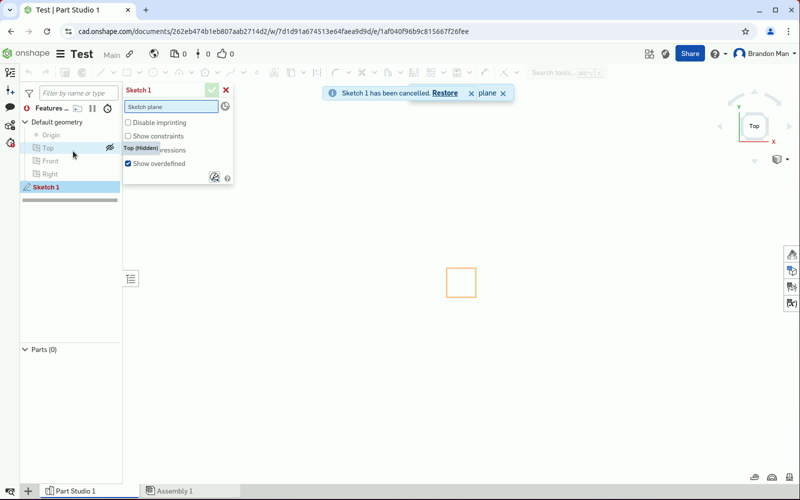
click(73, 150)
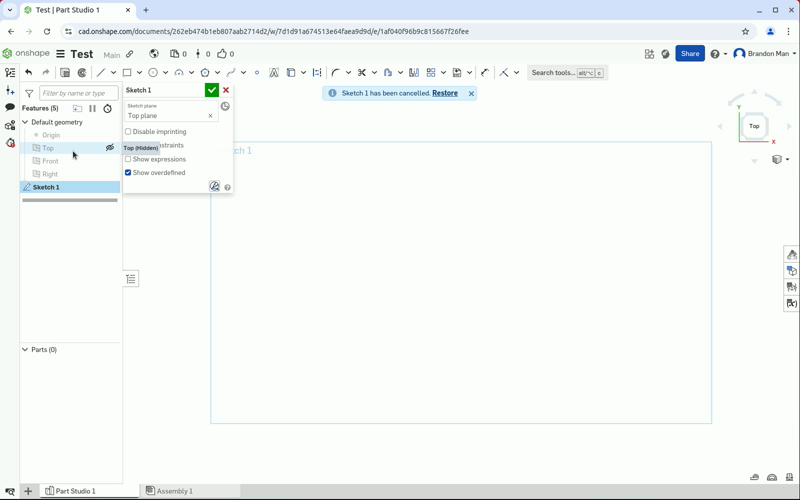
mouse_move(73, 352)
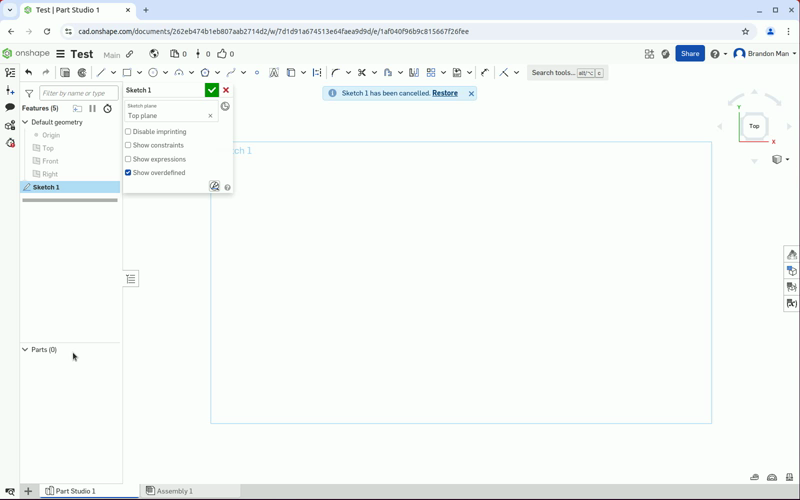
key(y)
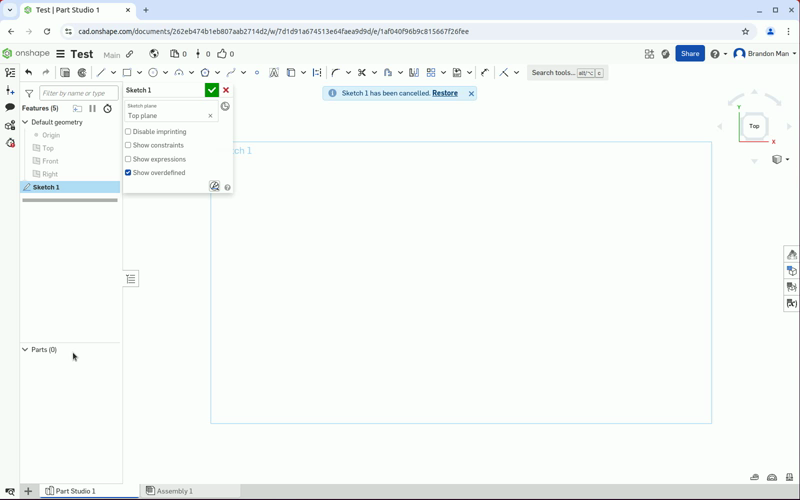
key(l)
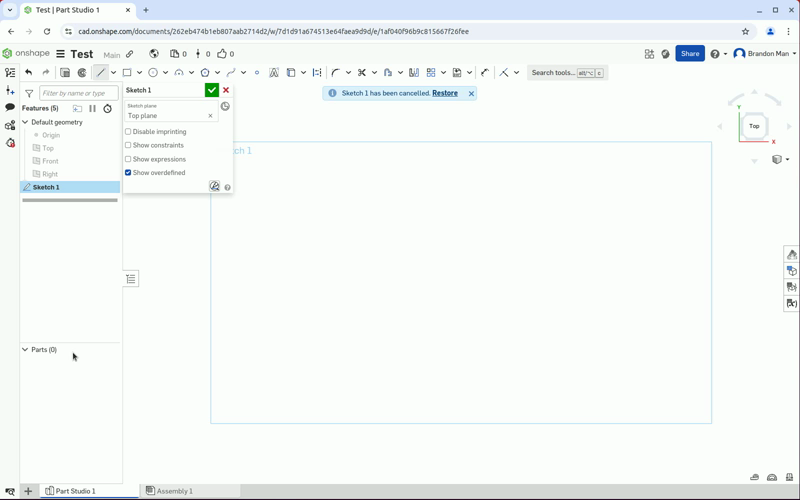
key_down(shift)
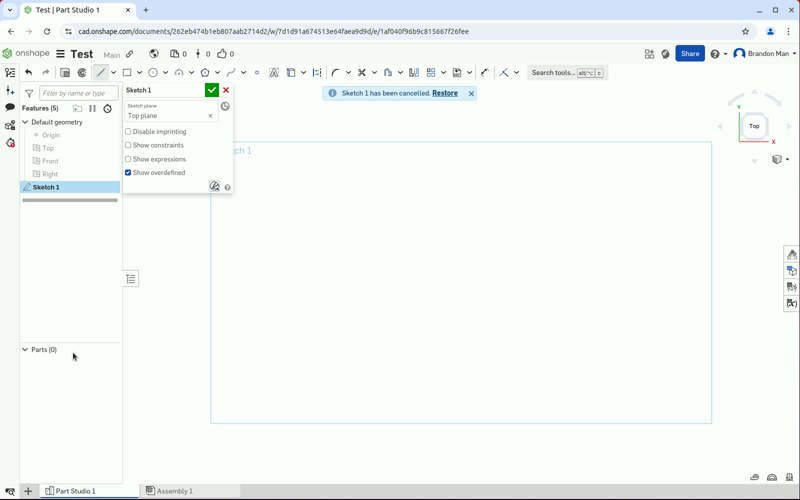
mouse_move(401, 395)
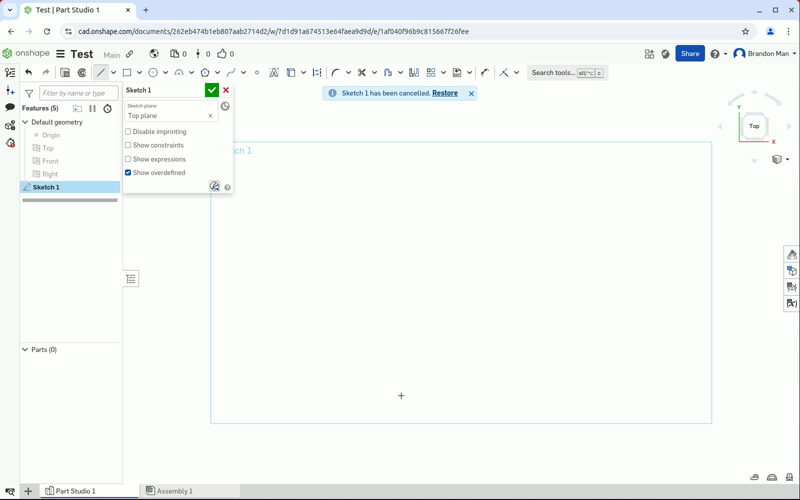
click(401, 395)
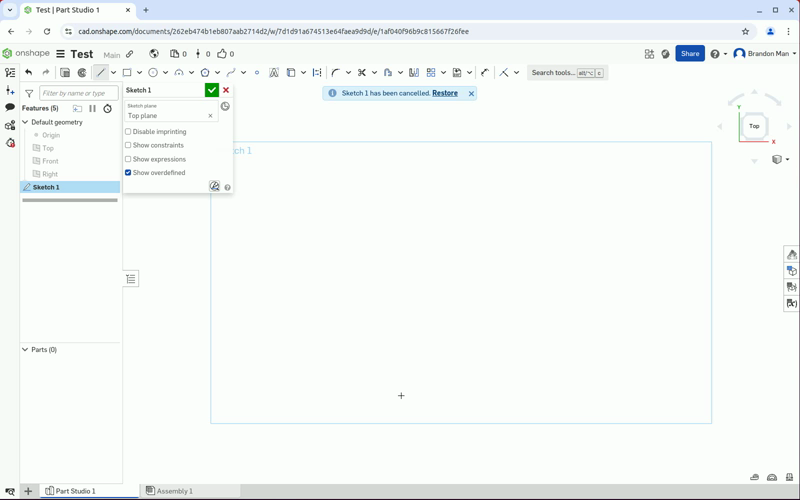
key_up(shift)
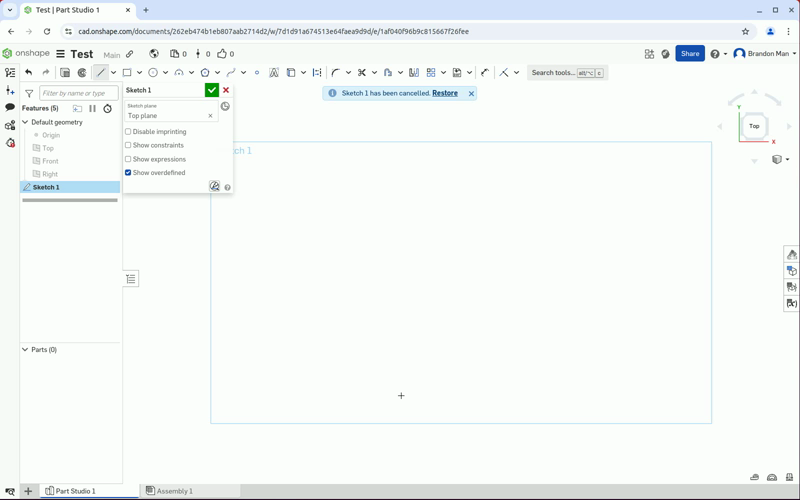
key_down(shift)
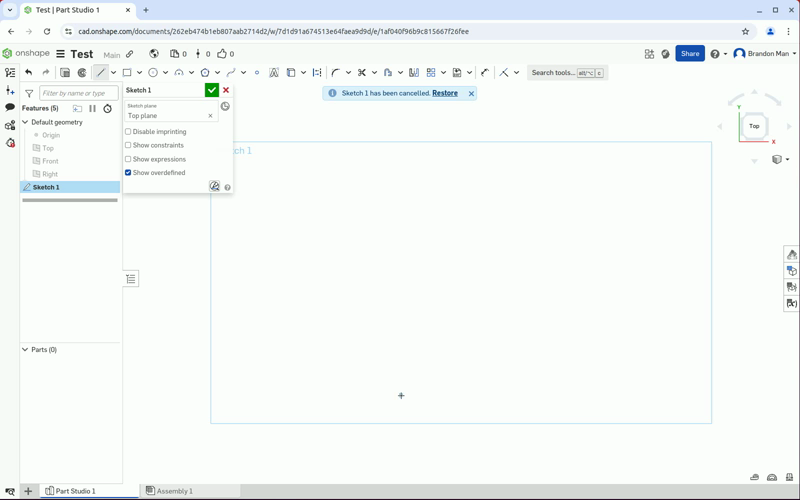
mouse_move(549, 395)
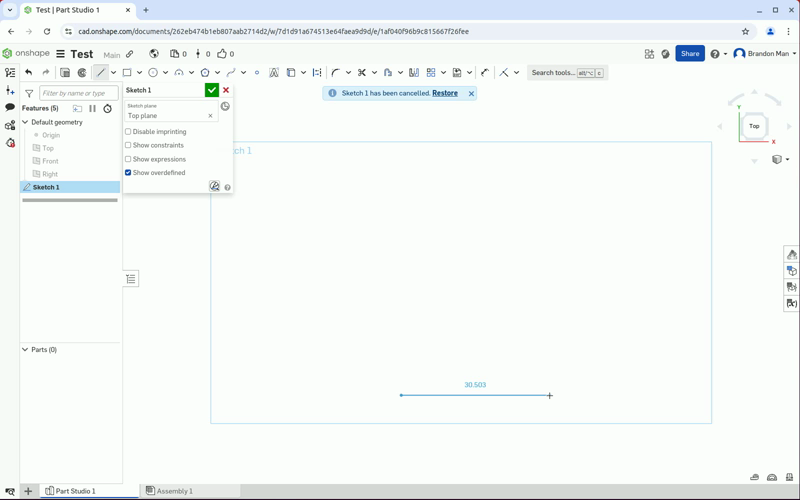
click(549, 395)
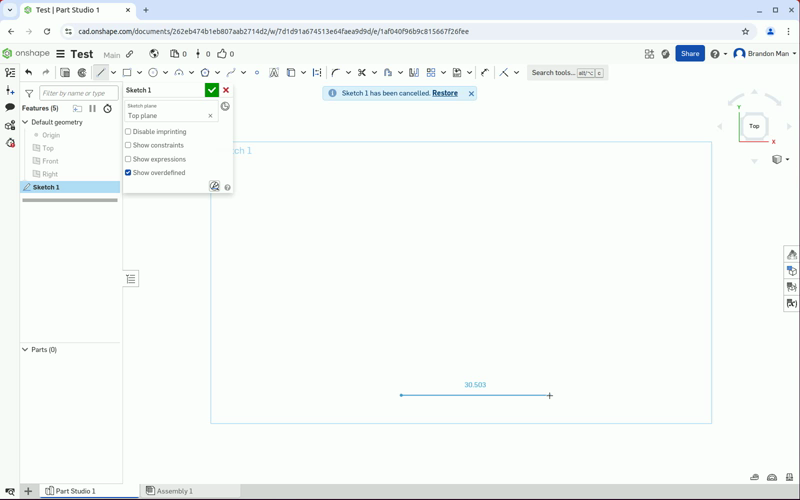
key_up(shift)
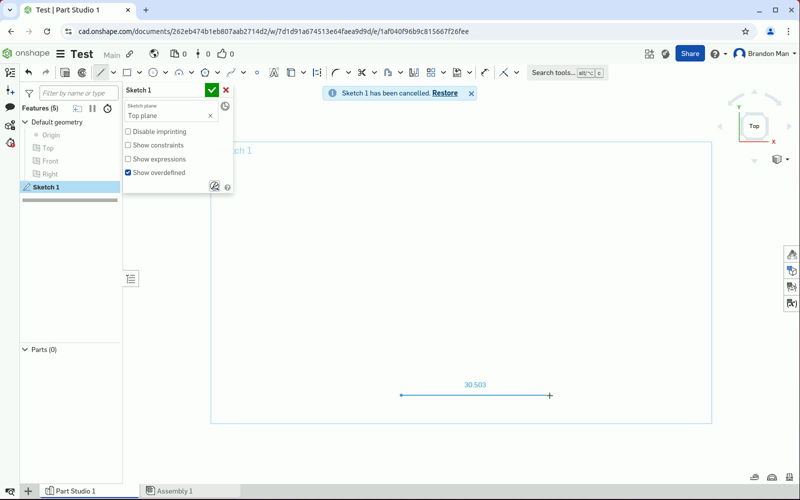
key_down(shift)
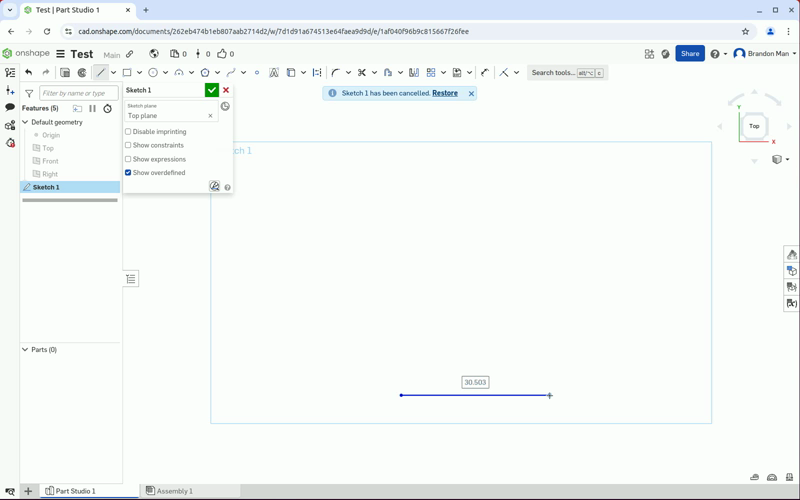
mouse_move(549, 225)
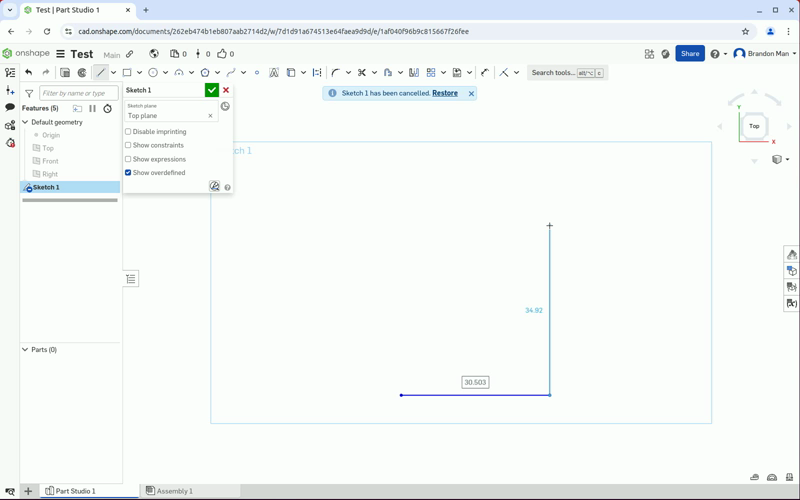
click(549, 225)
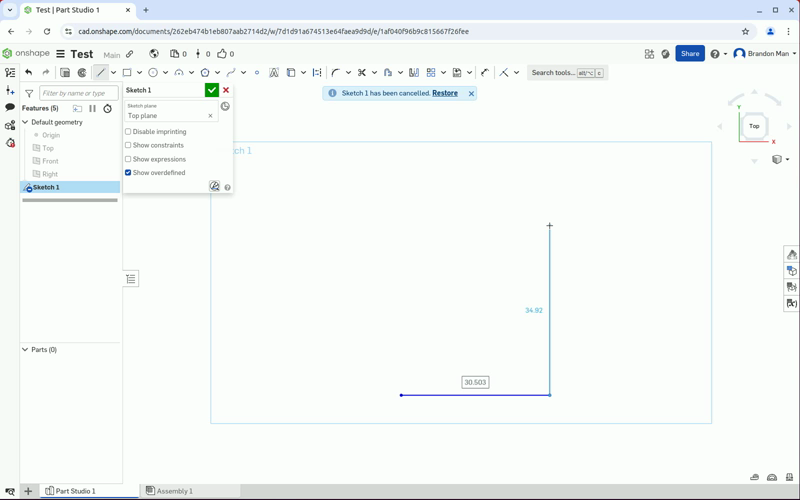
key_up(shift)
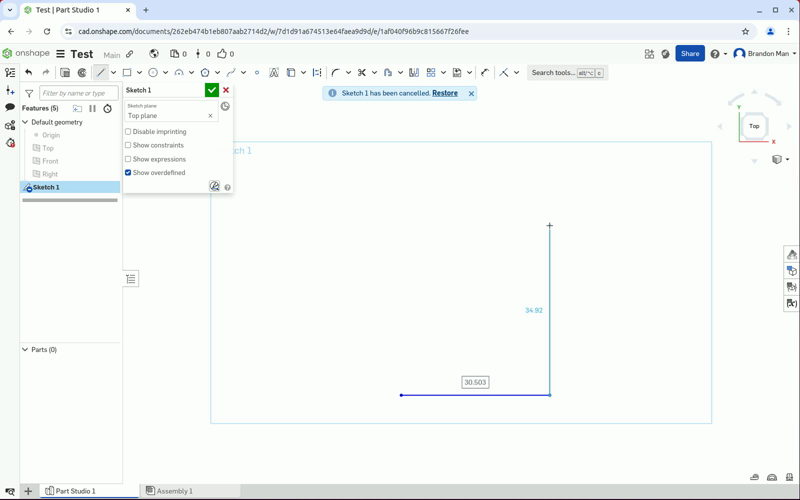
key_down(shift)
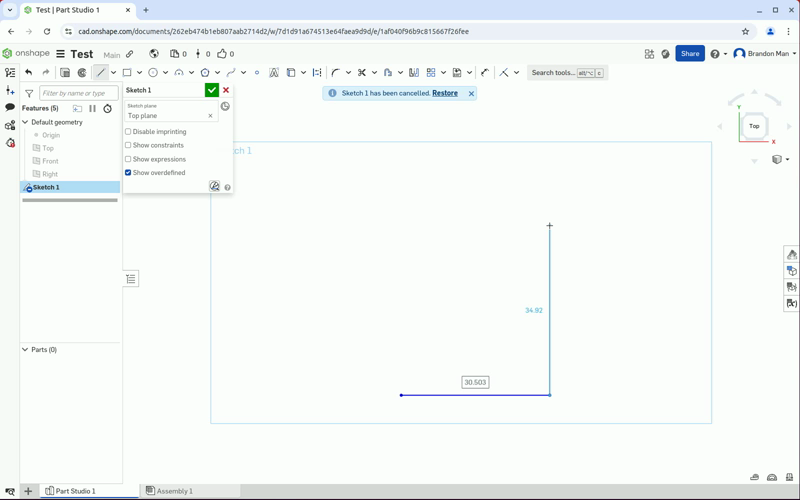
mouse_move(401, 225)
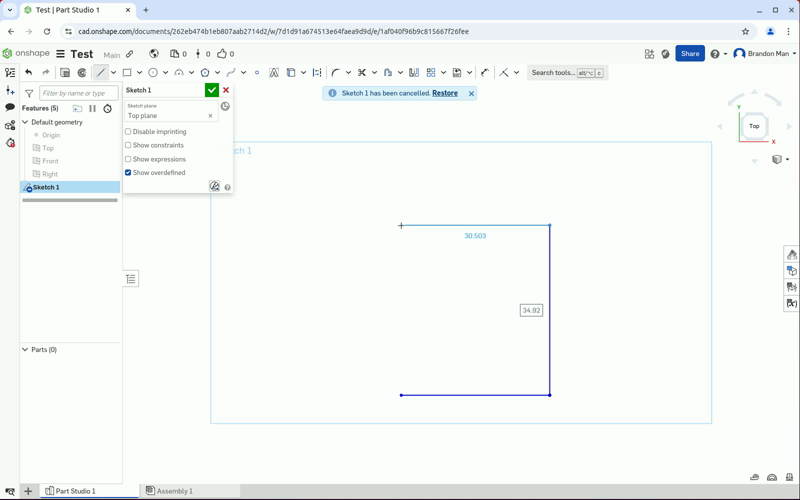
click(401, 225)
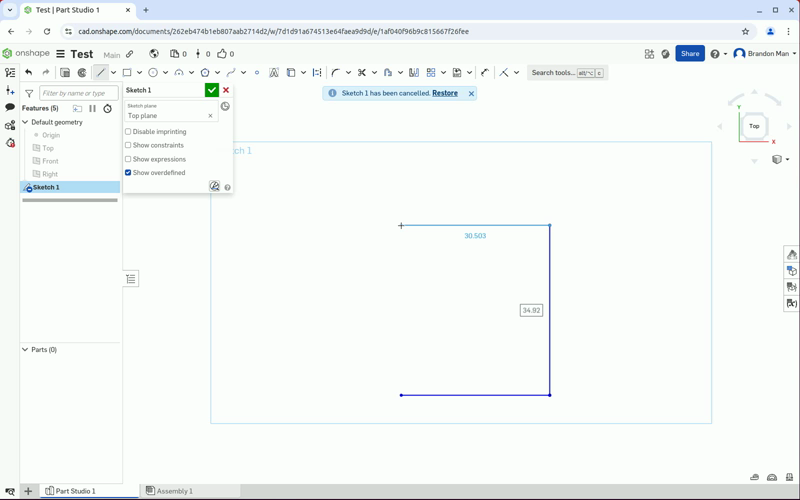
key_up(shift)
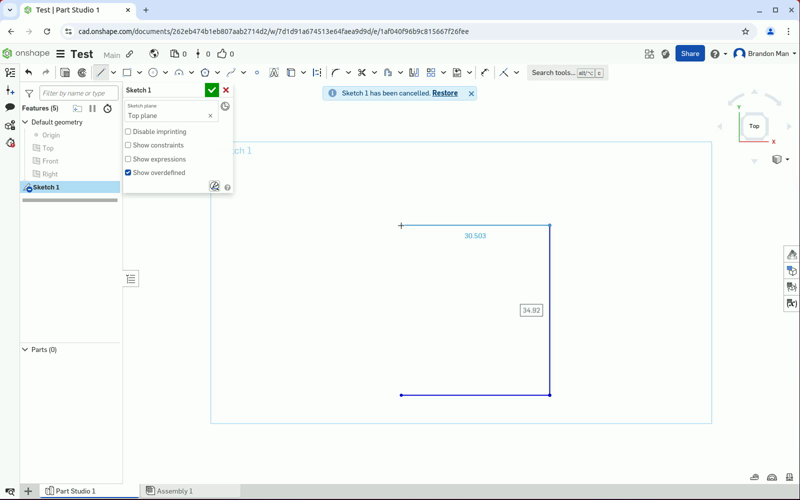
key_down(shift)
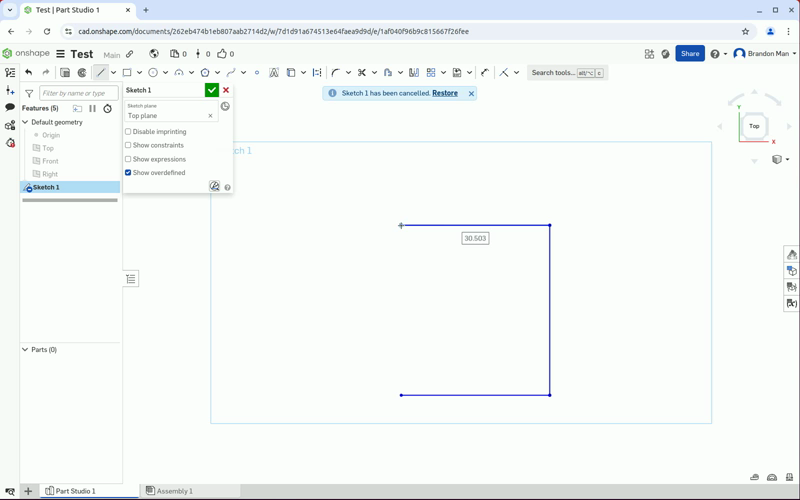
mouse_move(401, 395)
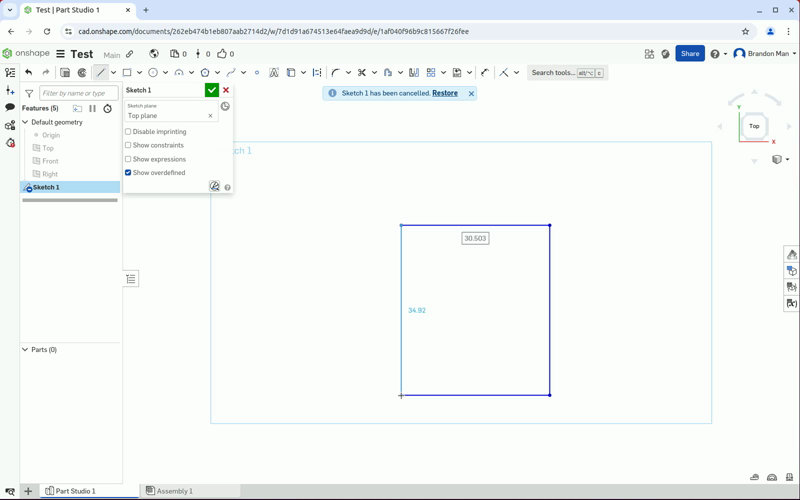
key_up(shift)
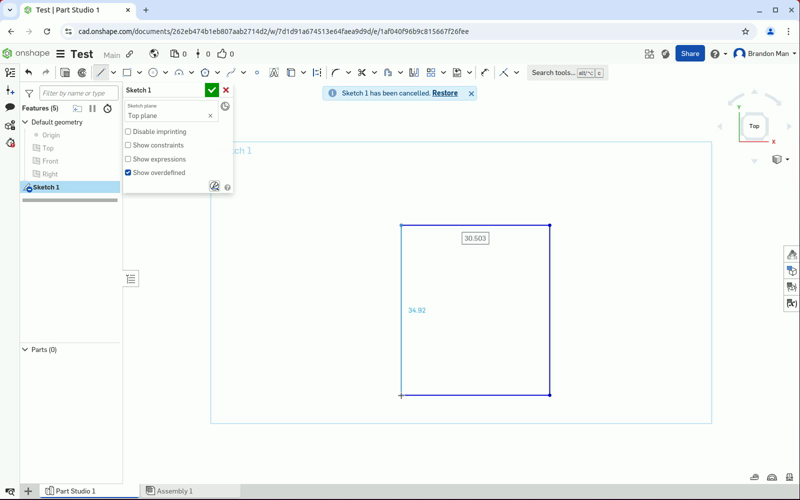
click(401, 395)
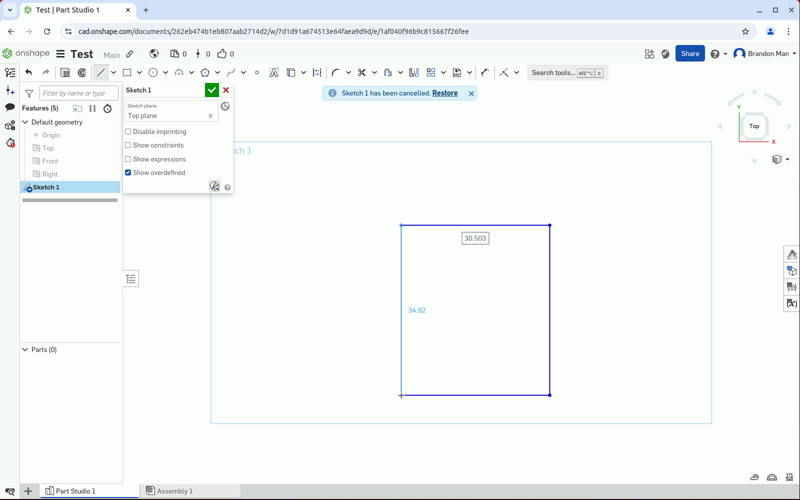
key(esc)
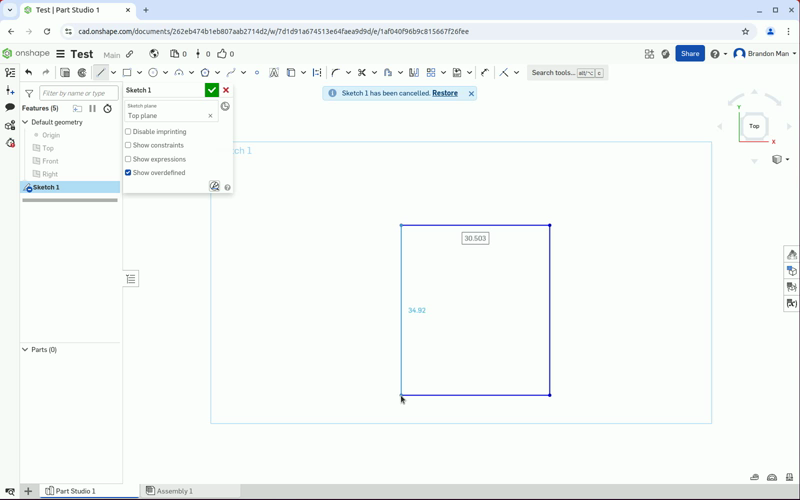
mouse_move(474, 277)
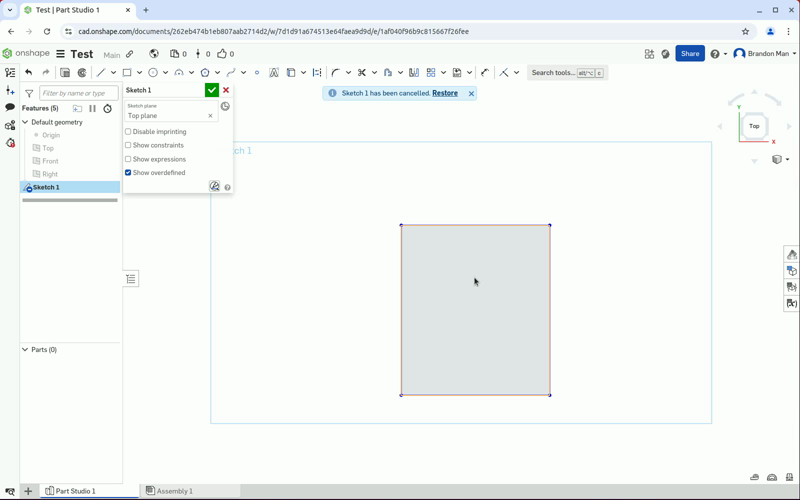
click(474, 277)
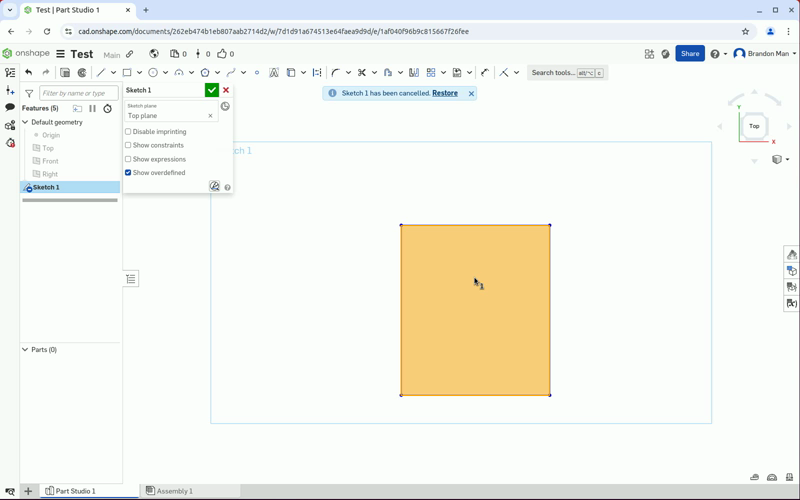
mouse_move(73, 352)
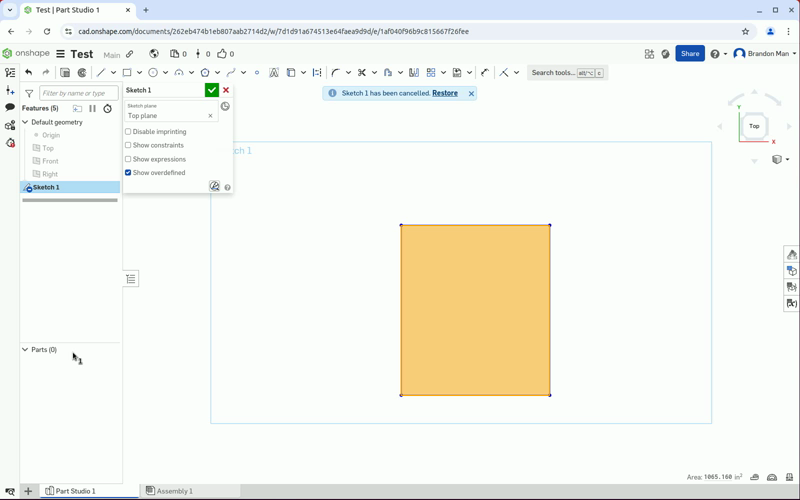
key(shift+y)
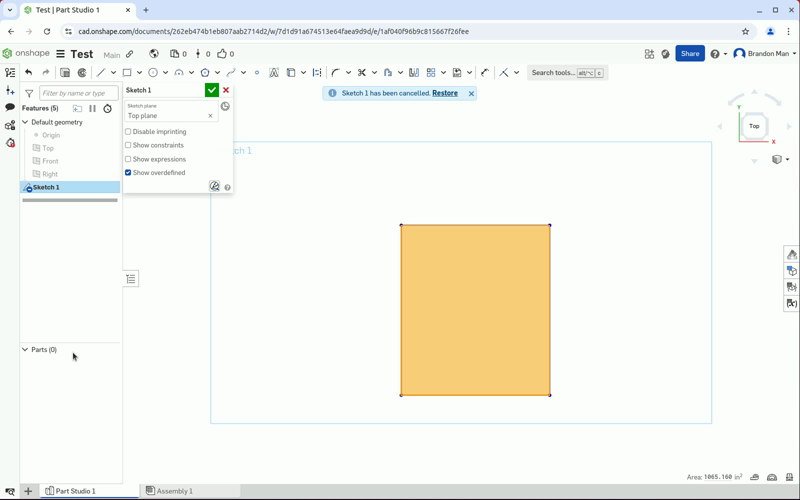
key(shift+e)
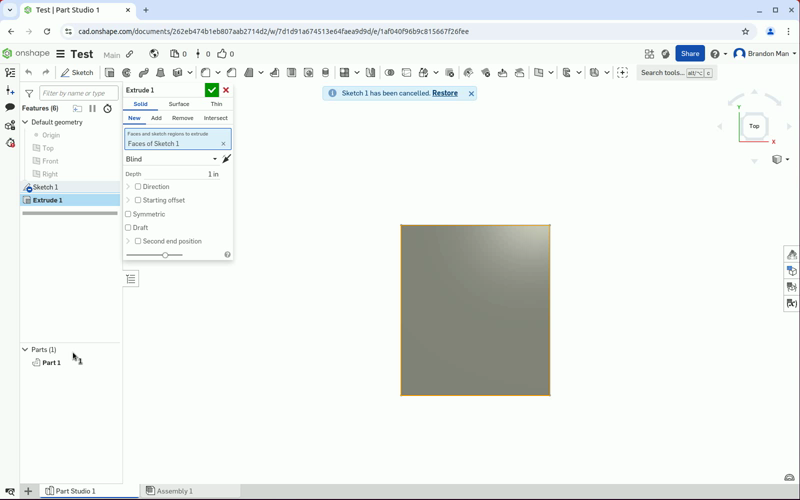
mouse_move(143, 106)
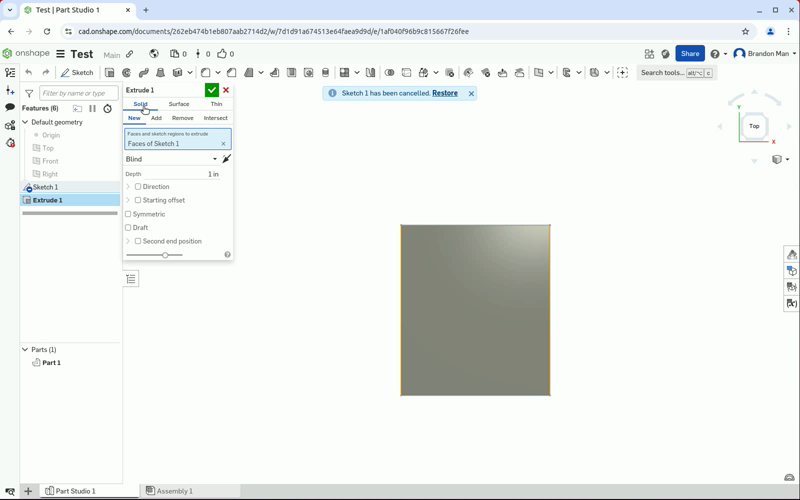
click(143, 106)
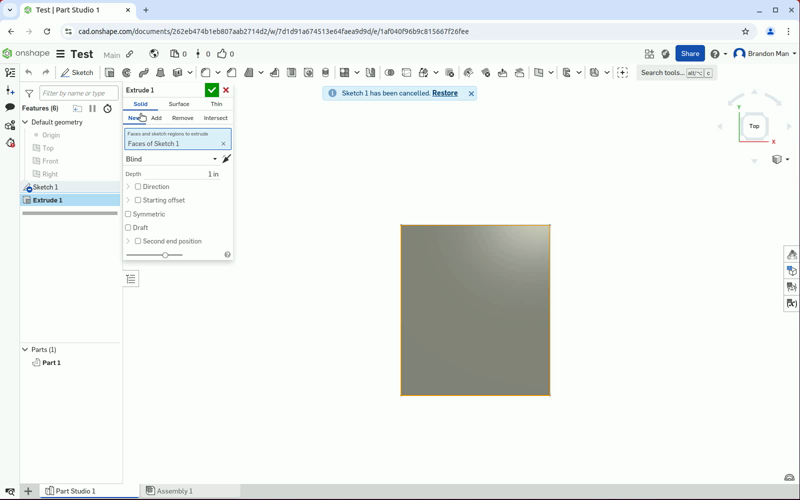
mouse_move(137, 120)
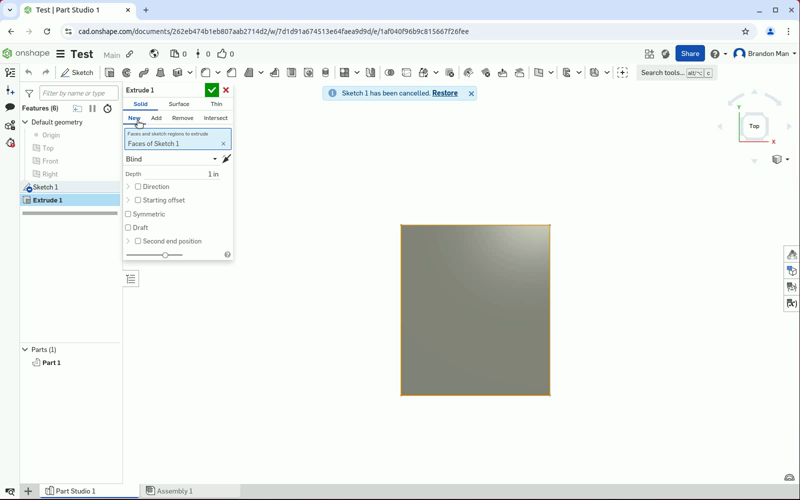
click(137, 120)
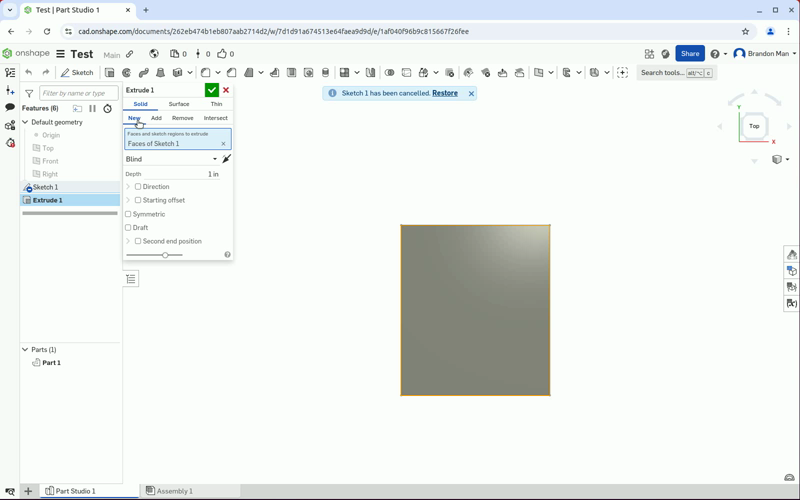
key(tab, 4)
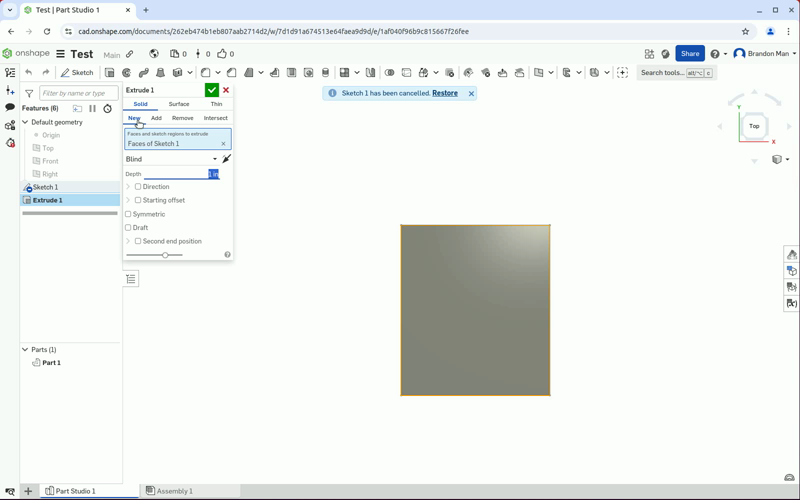
text(3.37)
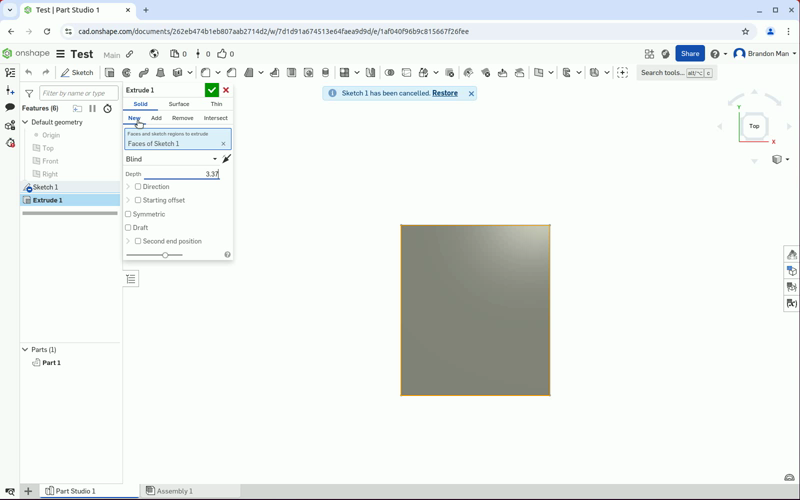
key(enter)
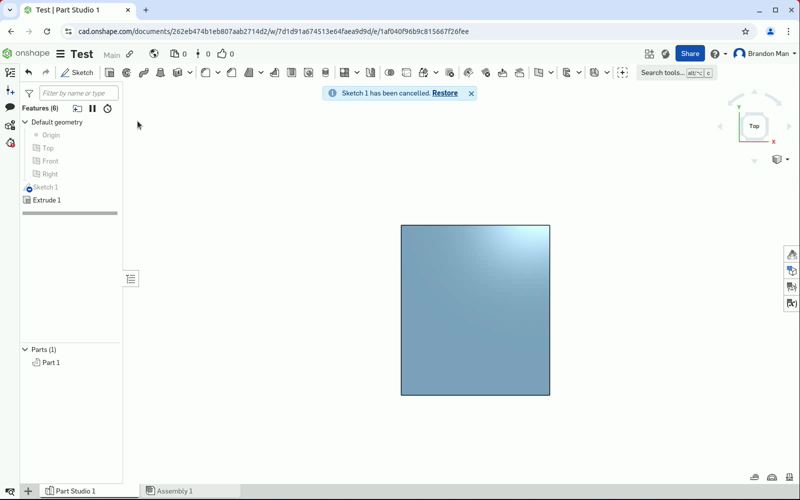
key(shift+h)
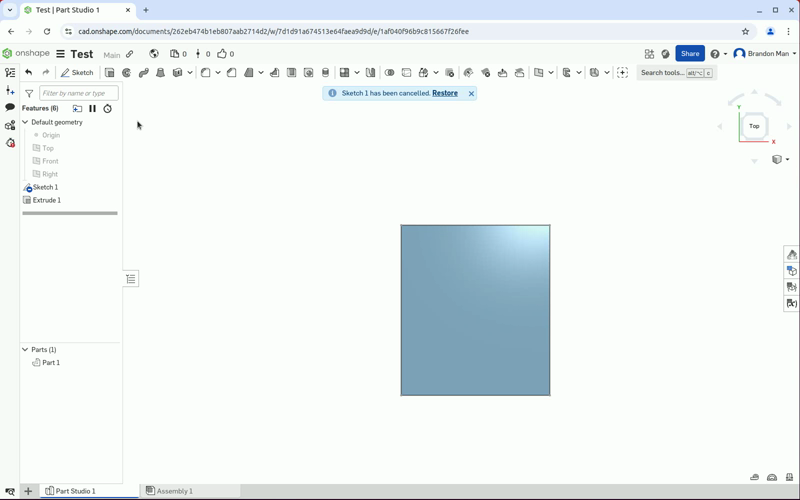
key(shift+h)
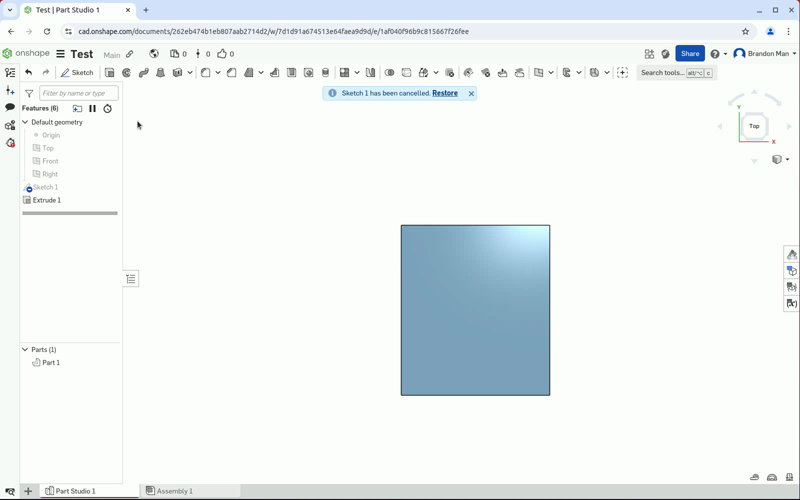
mouse_move(73, 189)
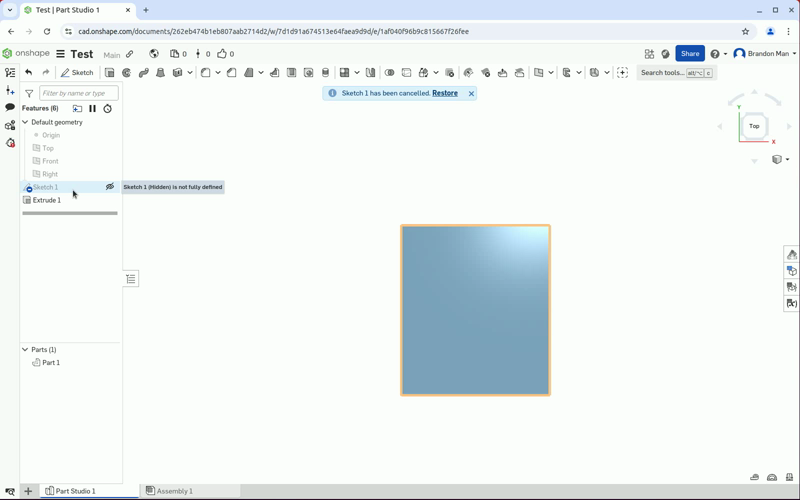
click(73, 189)
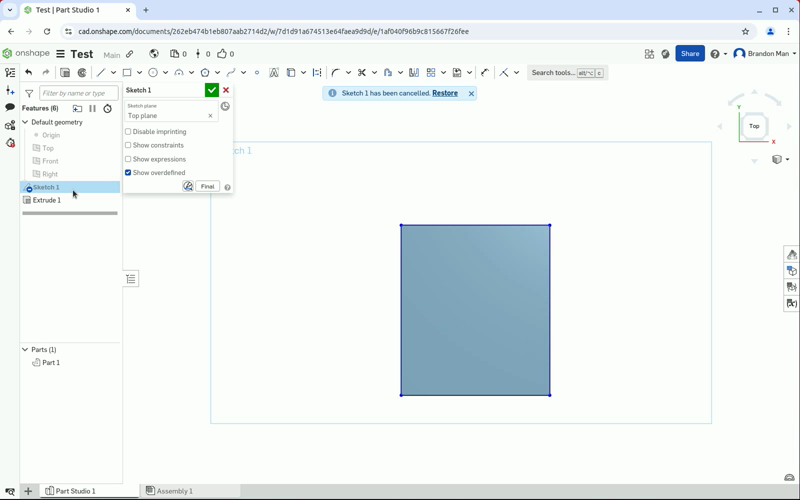
mouse_move(229, 92)
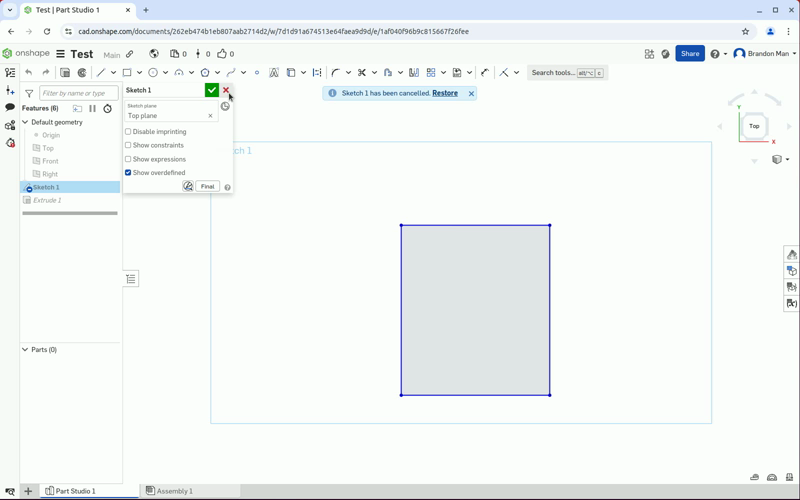
click(229, 92)
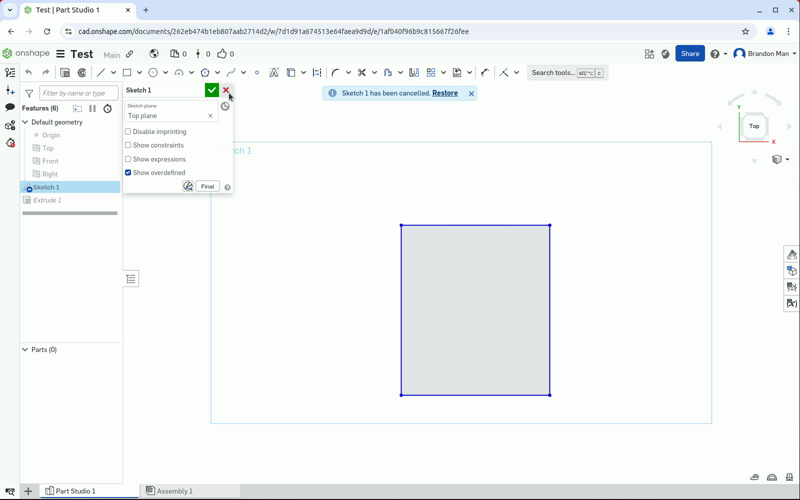
key(shift+s)
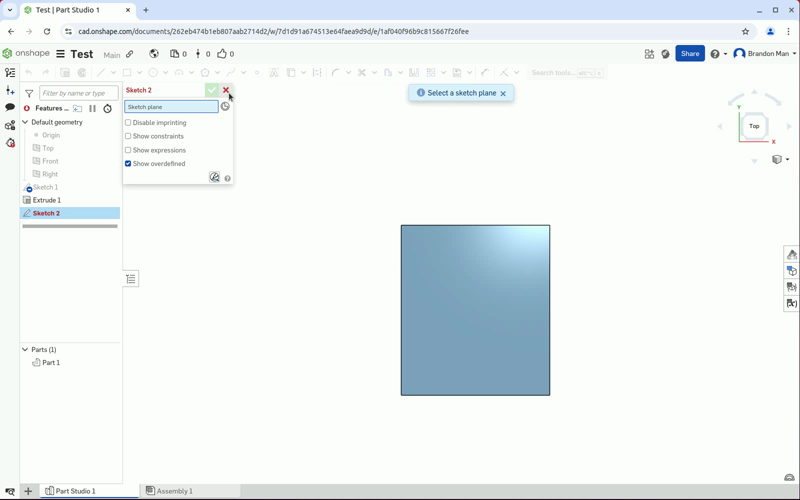
mouse_move(73, 150)
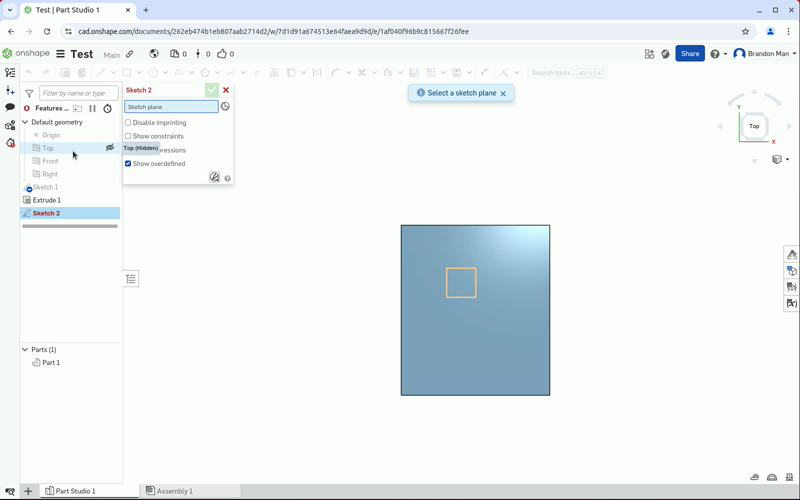
click(73, 150)
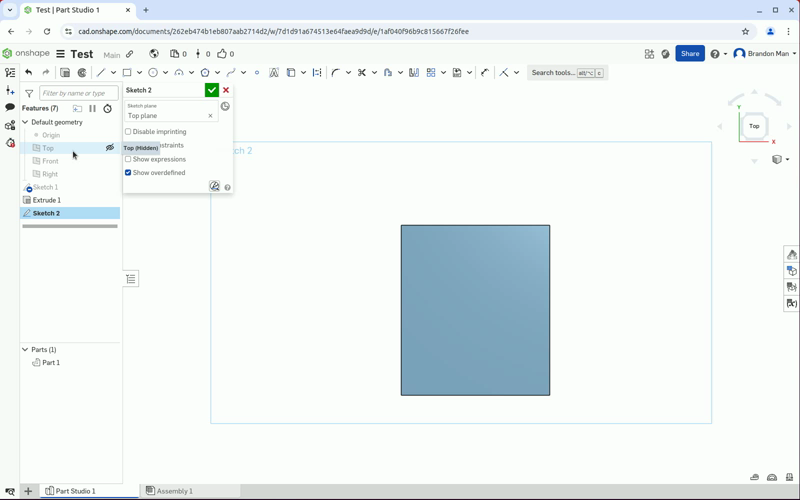
mouse_move(73, 352)
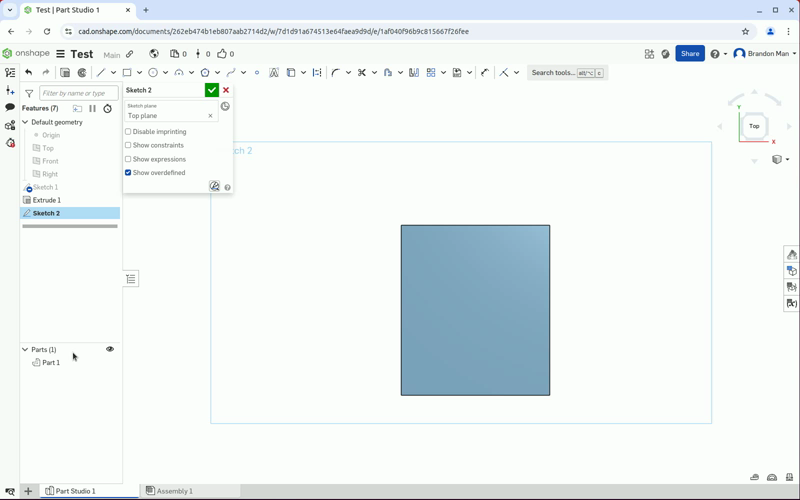
key(y)
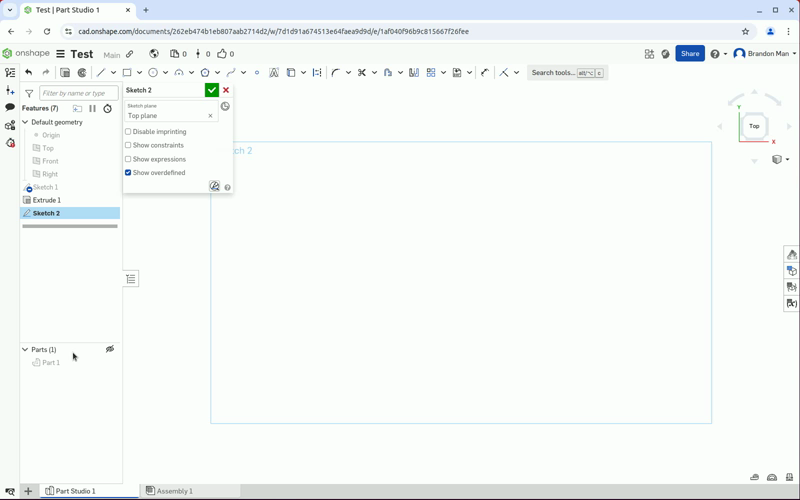
key(l)
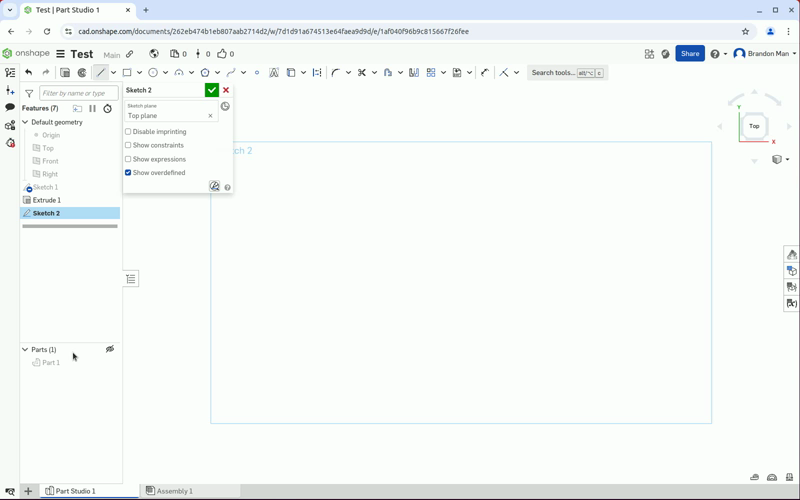
key_down(shift)
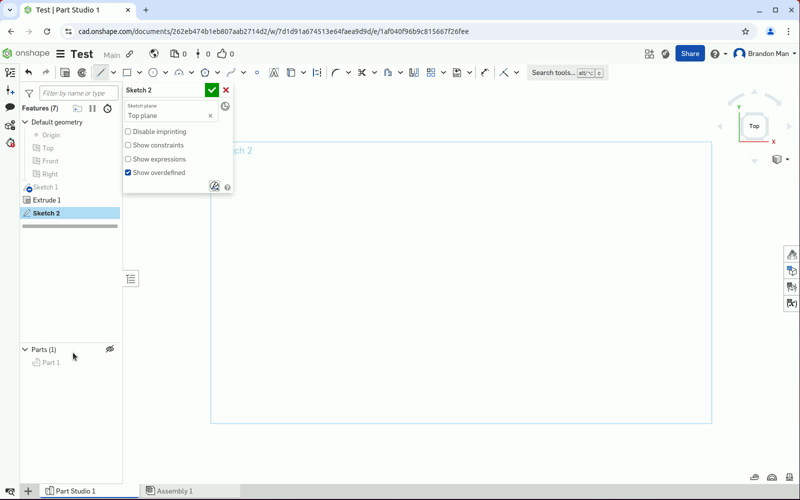
mouse_move(401, 395)
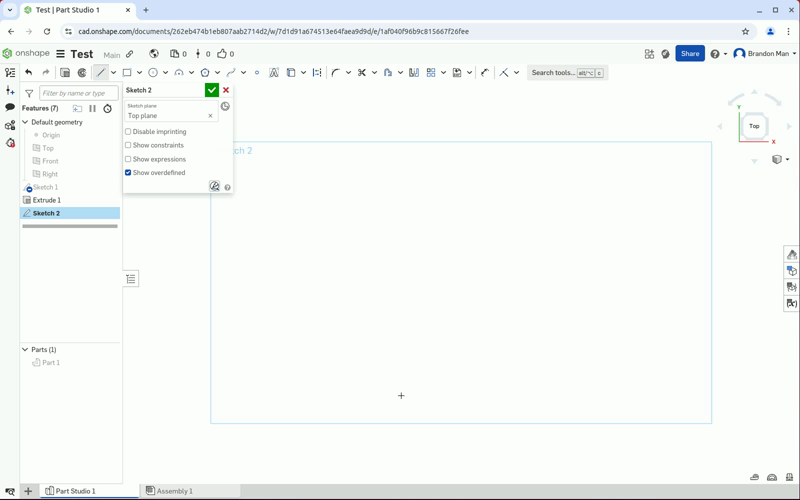
click(401, 395)
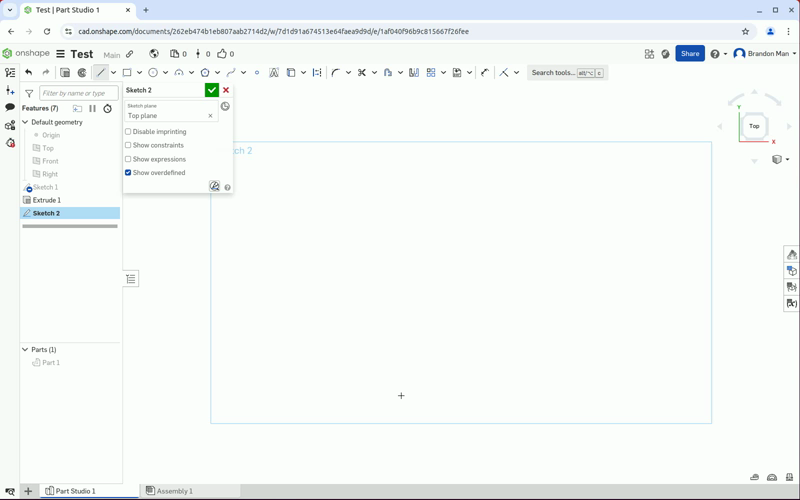
key_up(shift)
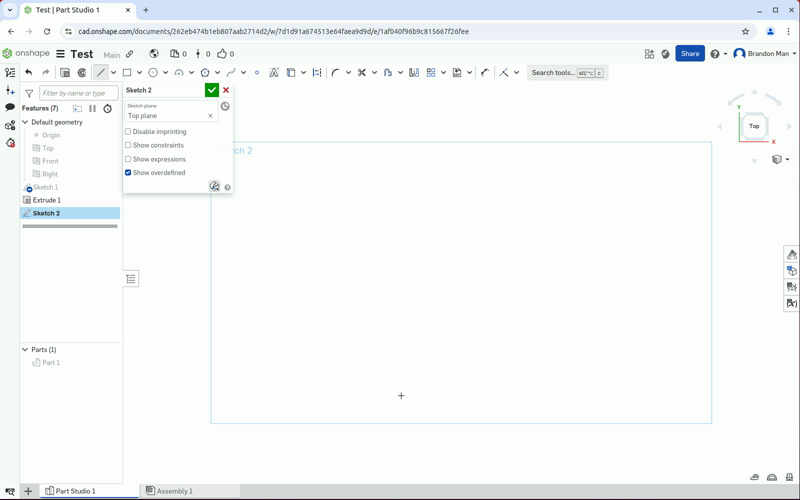
key_down(shift)
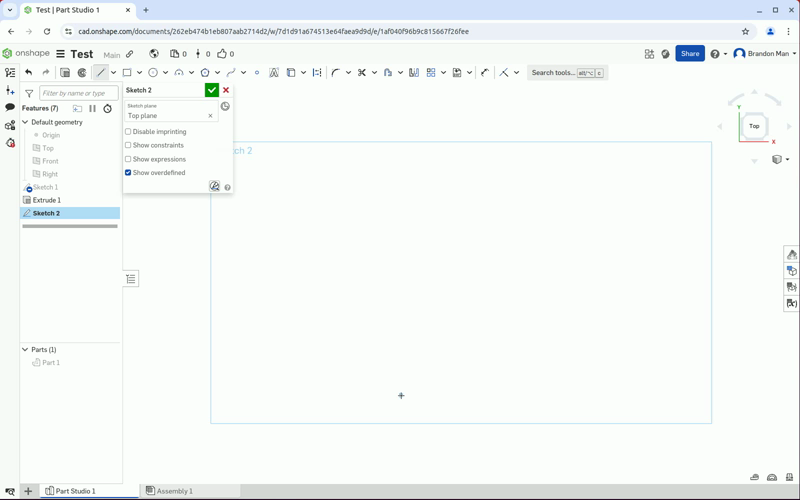
mouse_move(549, 395)
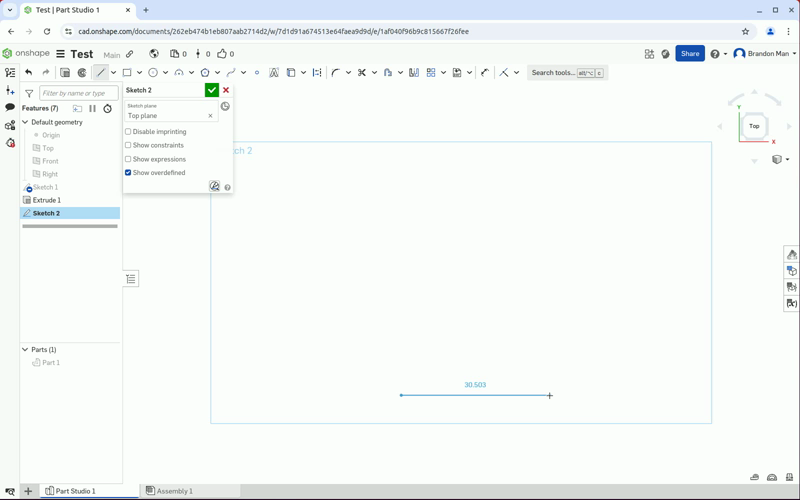
click(549, 395)
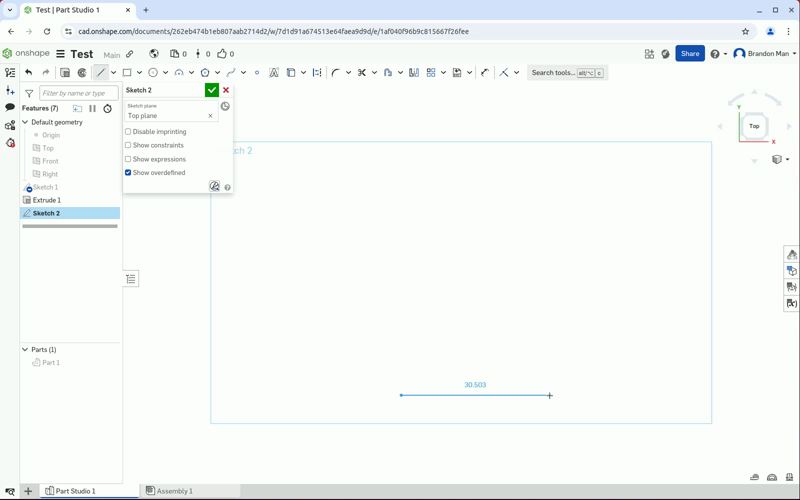
key_up(shift)
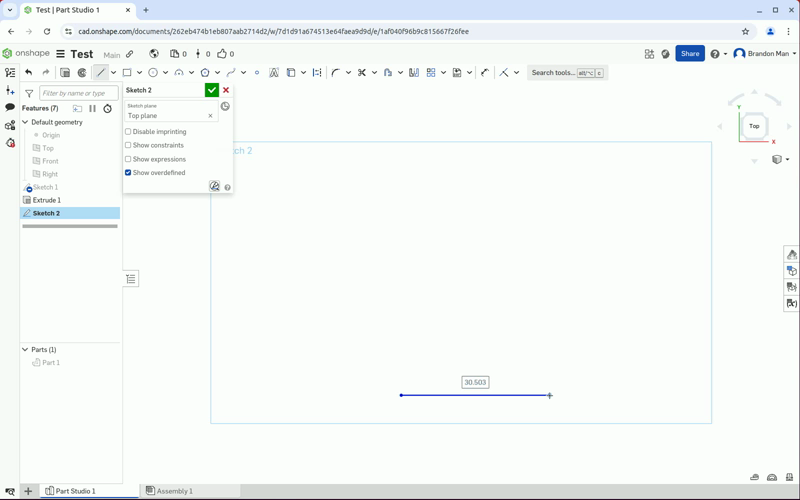
key_down(shift)
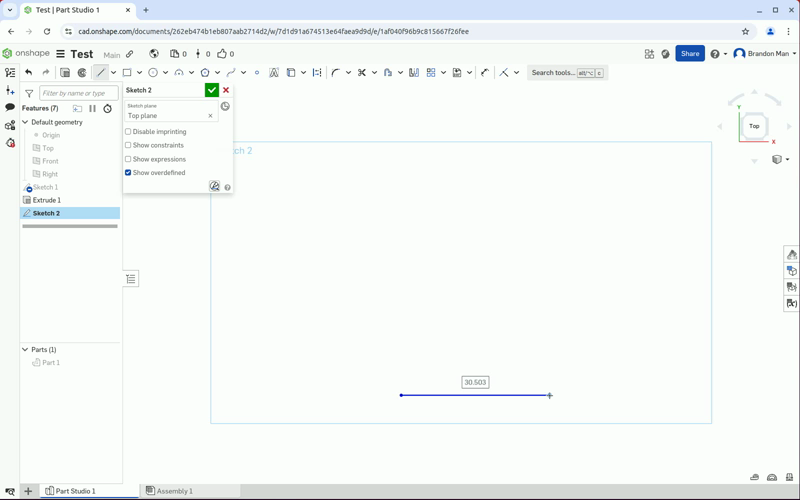
mouse_move(549, 225)
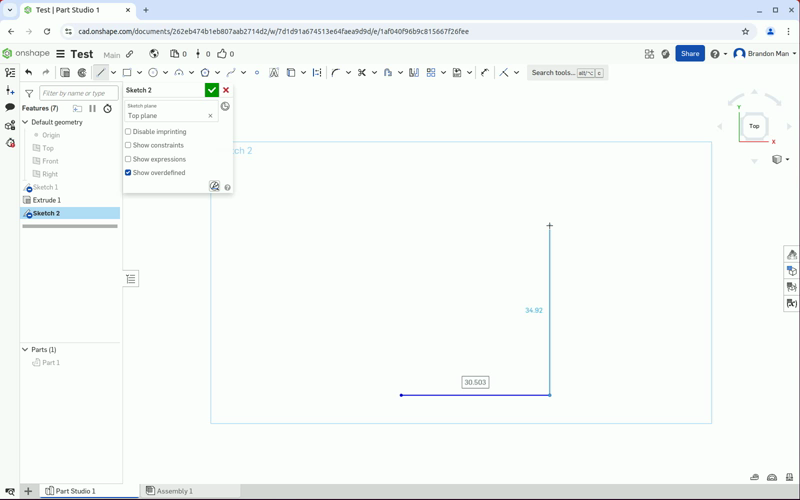
click(549, 225)
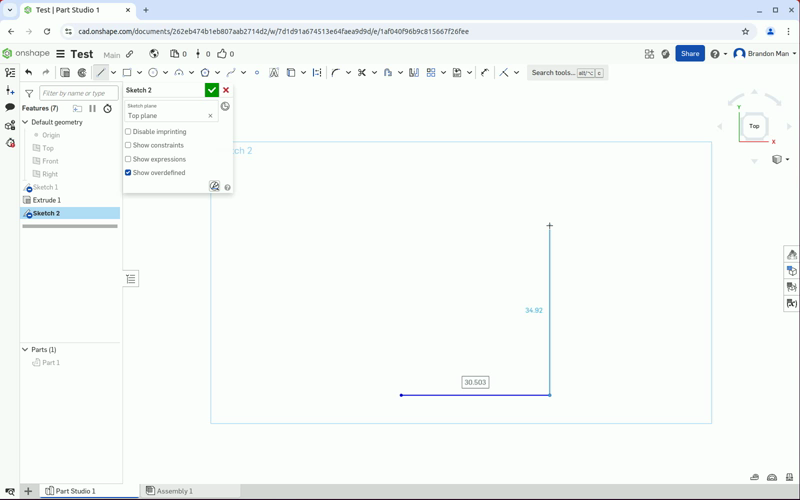
key_up(shift)
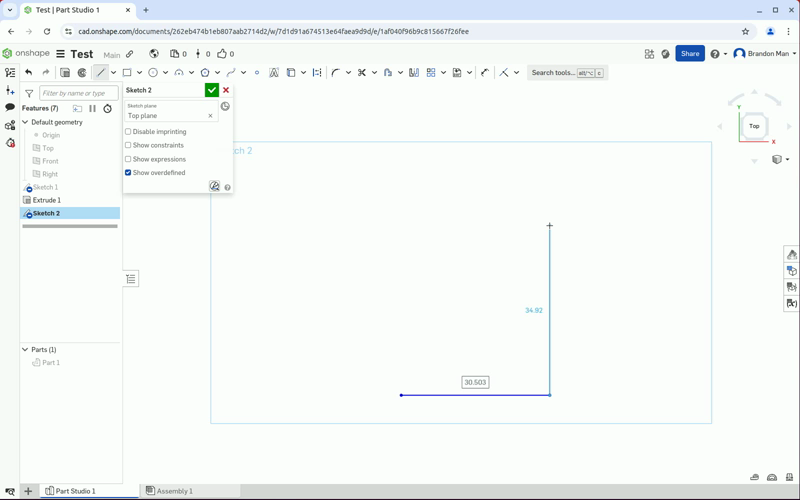
key_down(shift)
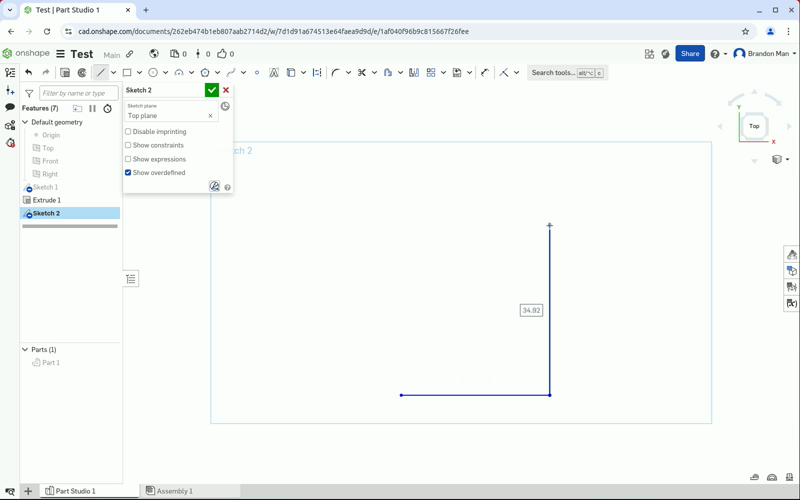
mouse_move(401, 225)
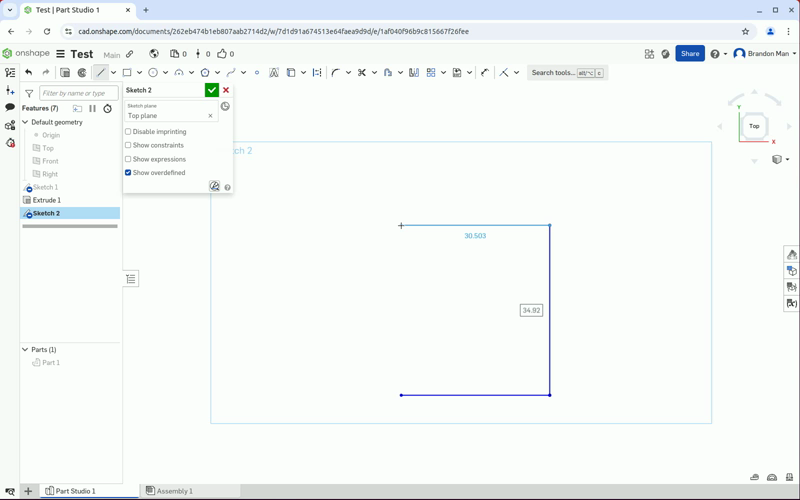
click(401, 225)
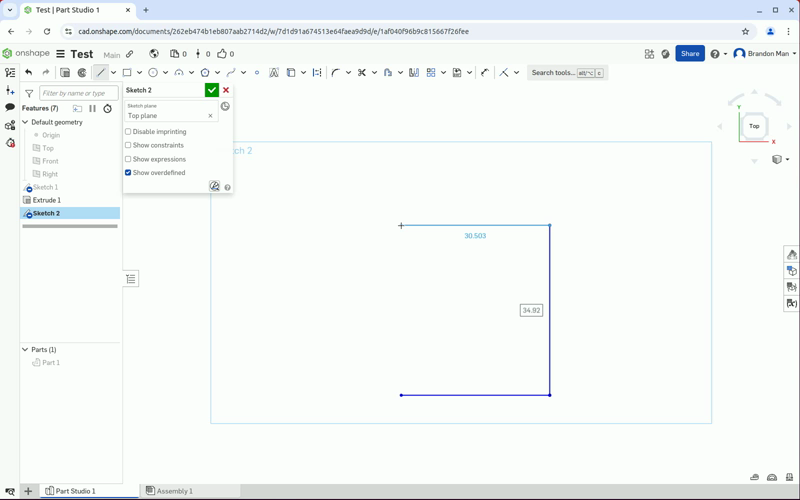
key_up(shift)
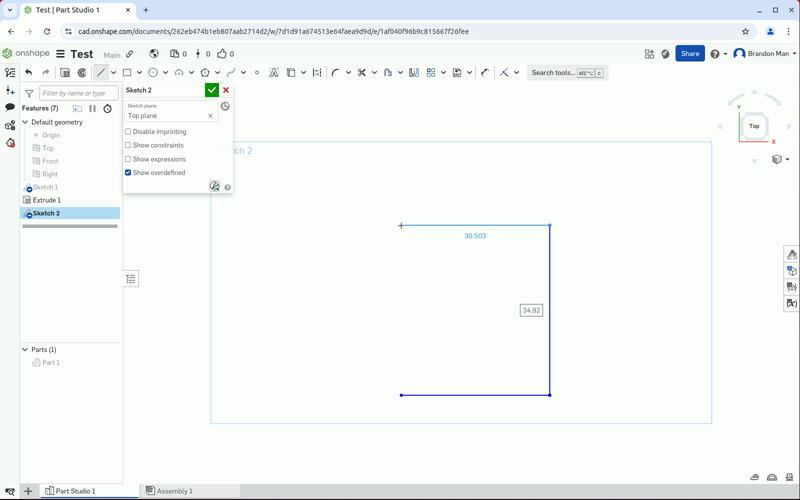
key_down(shift)
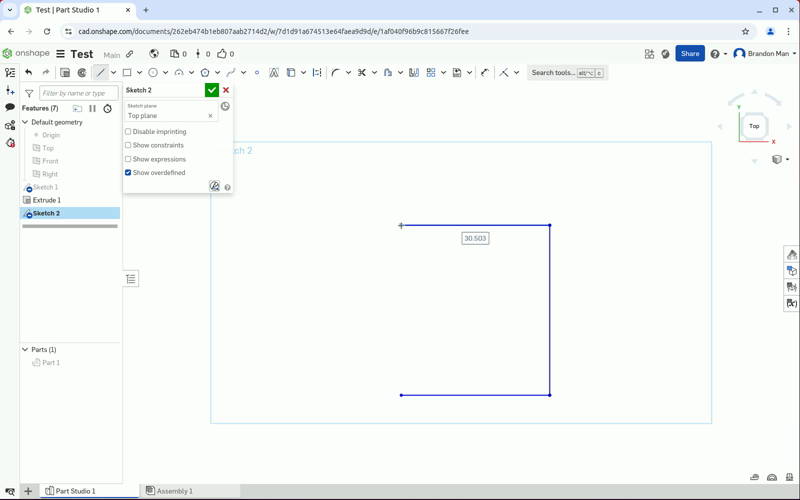
mouse_move(401, 395)
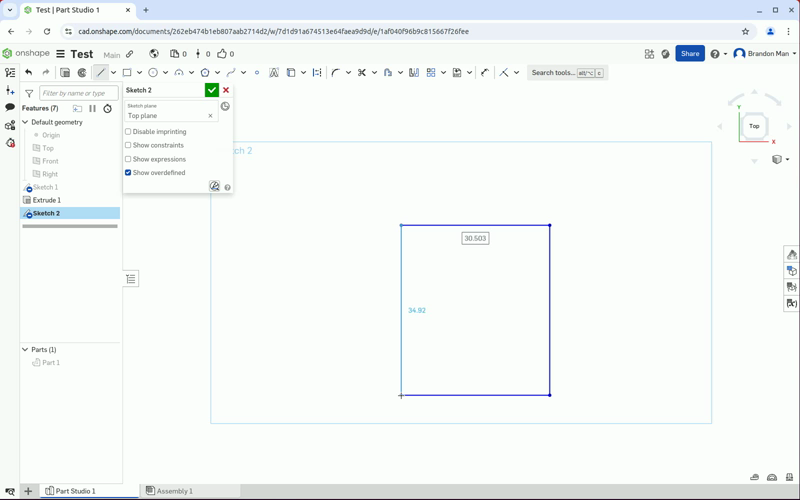
key_up(shift)
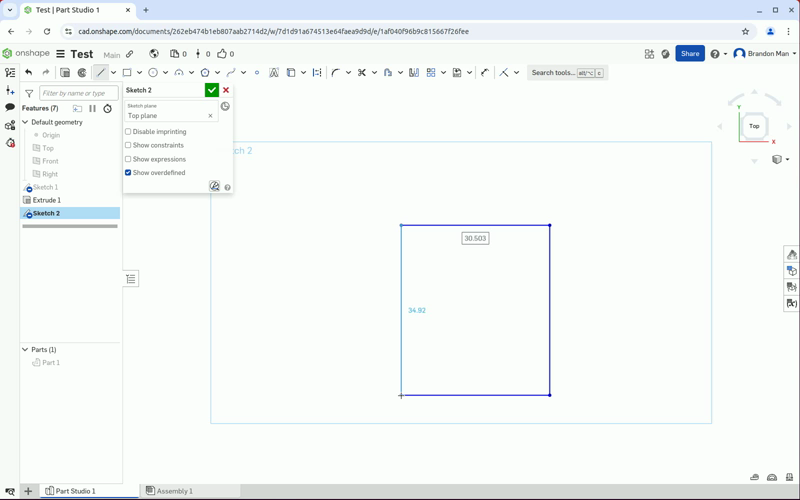
click(401, 395)
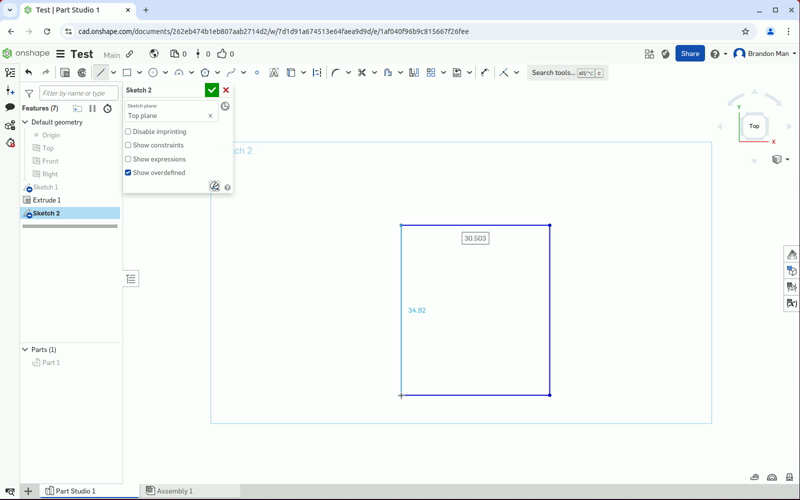
key(esc)
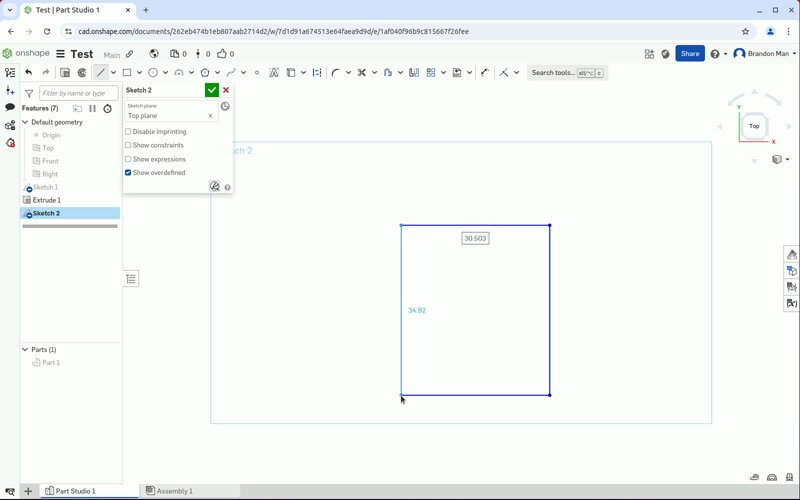
mouse_move(466, 259)
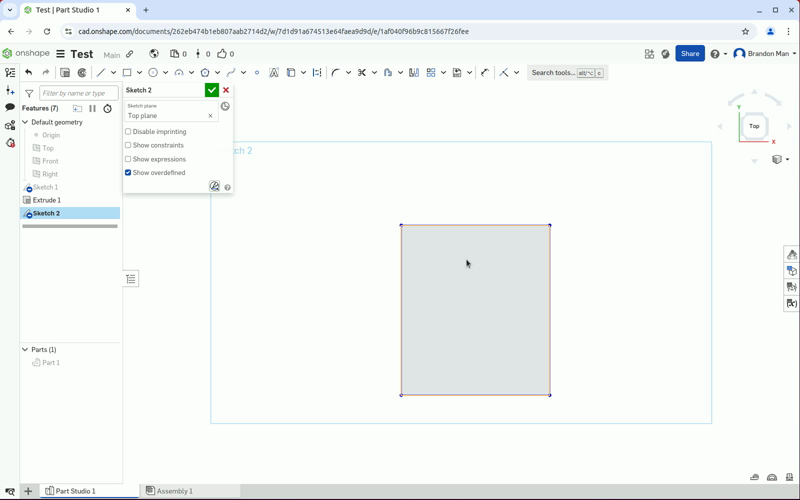
click(466, 259)
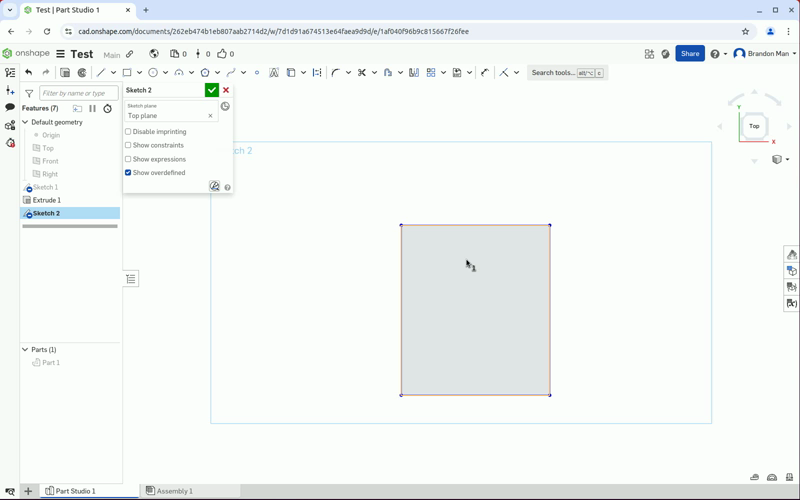
mouse_move(73, 352)
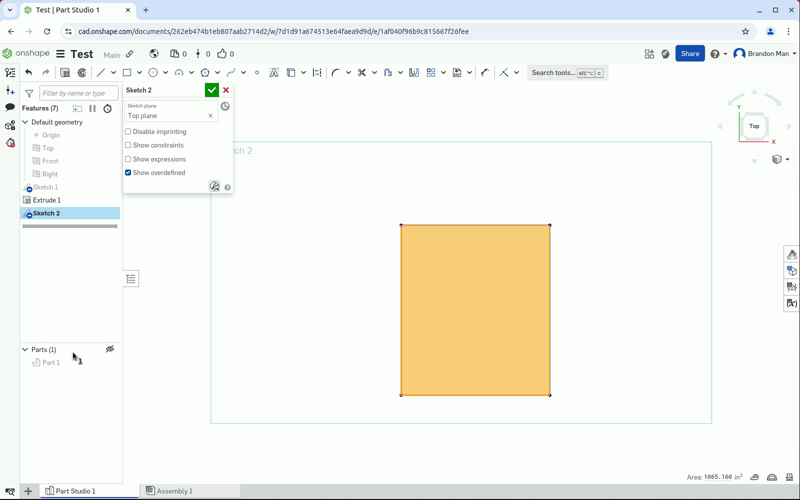
key(shift+y)
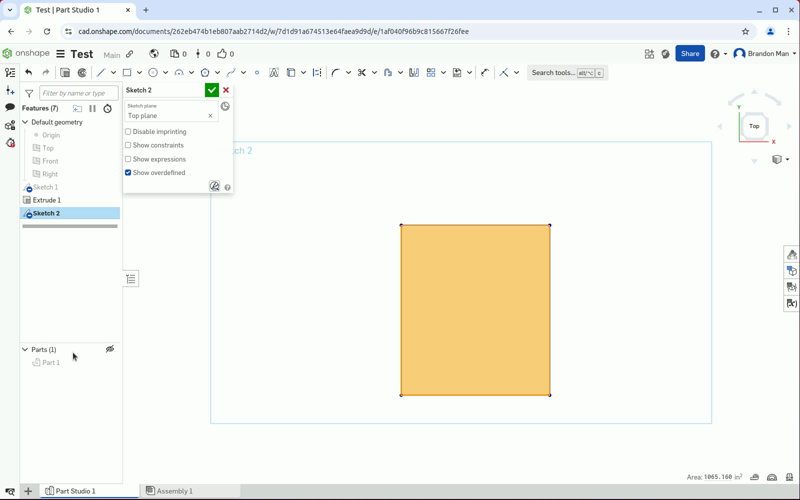
key(shift+e)
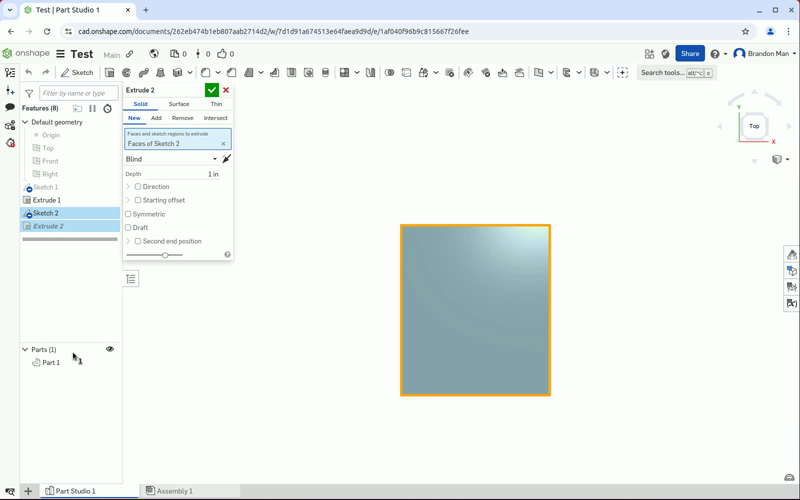
mouse_move(143, 106)
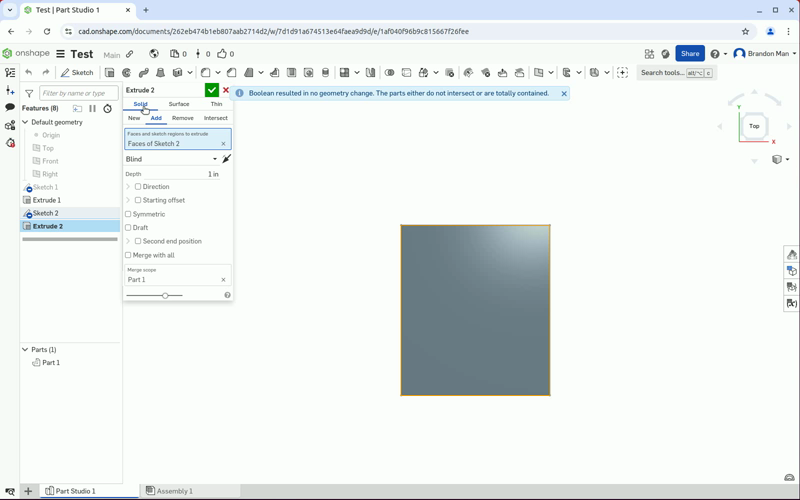
click(143, 106)
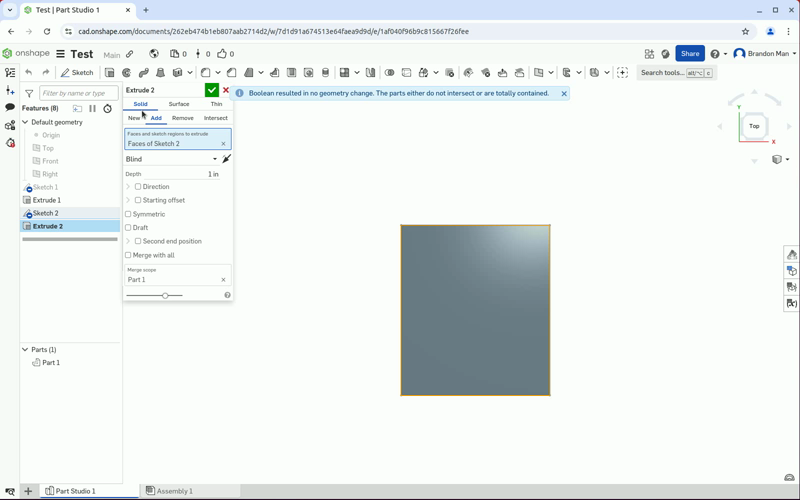
mouse_move(137, 120)
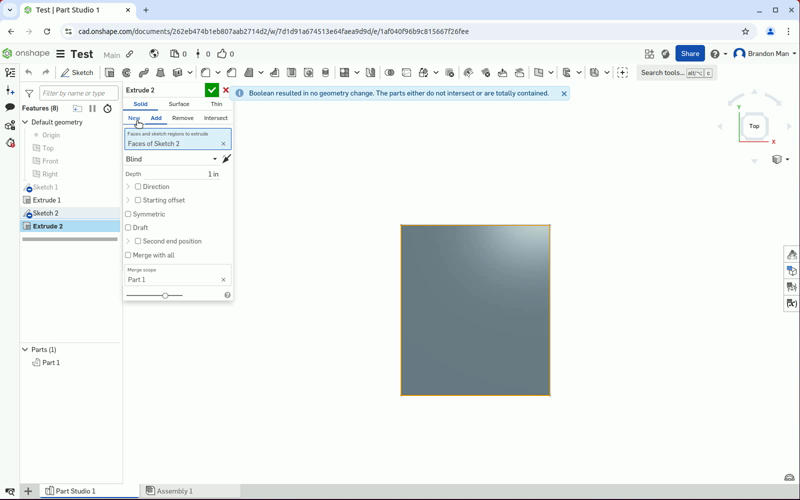
click(137, 120)
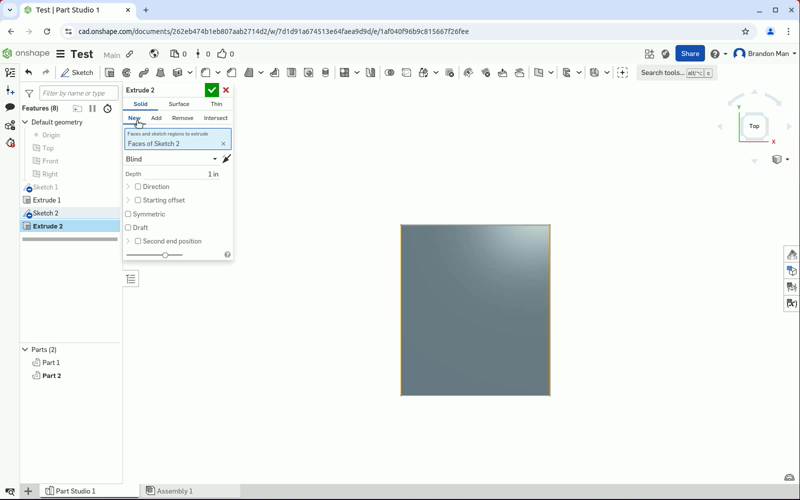
key(tab, 4)
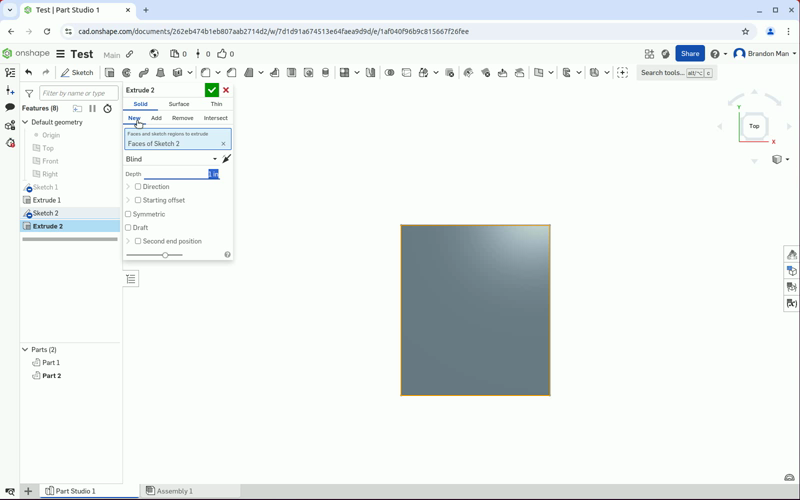
text(3.37)
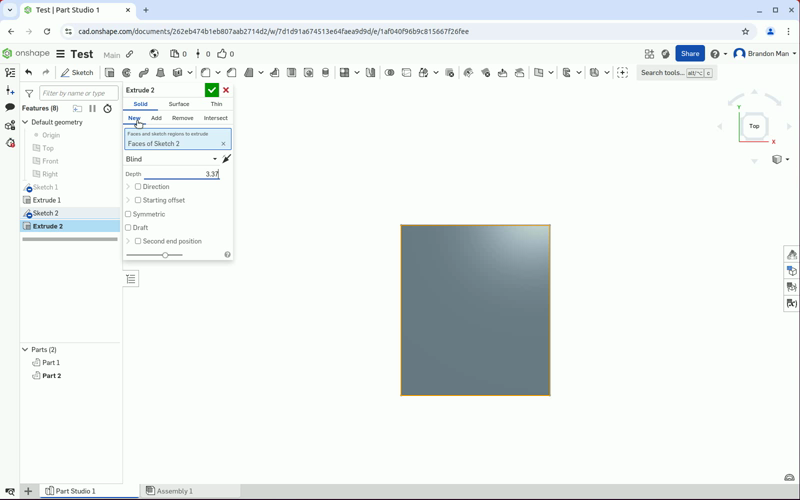
key(enter)
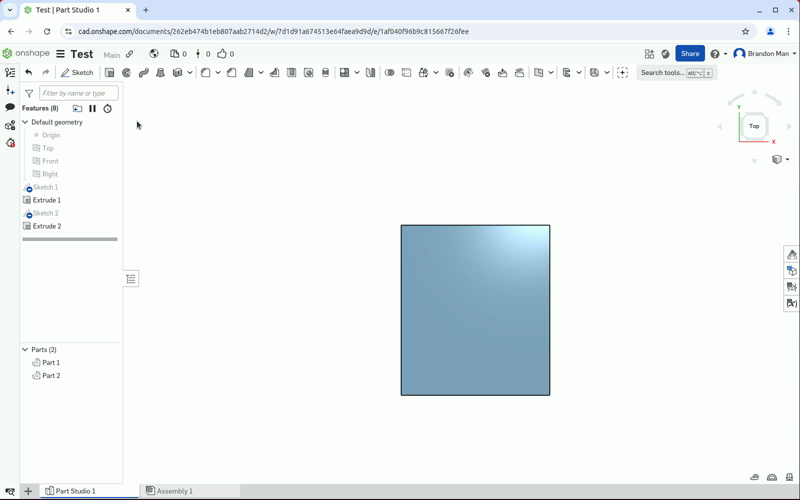
key(shift+h)
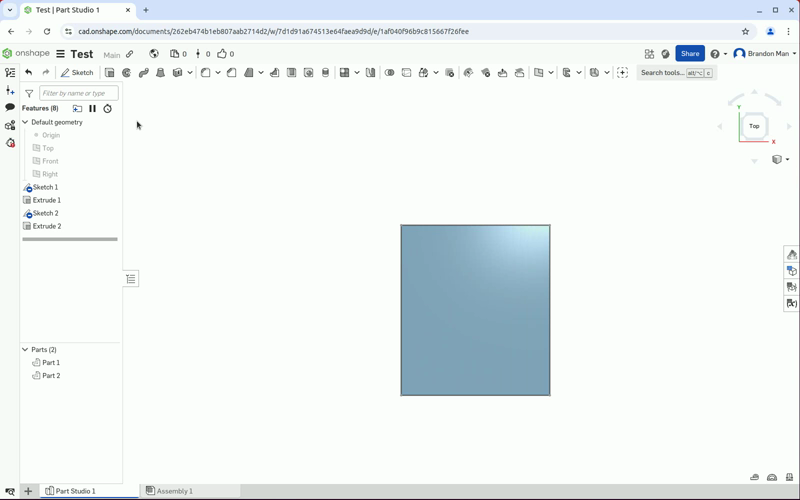
key(shift+h)
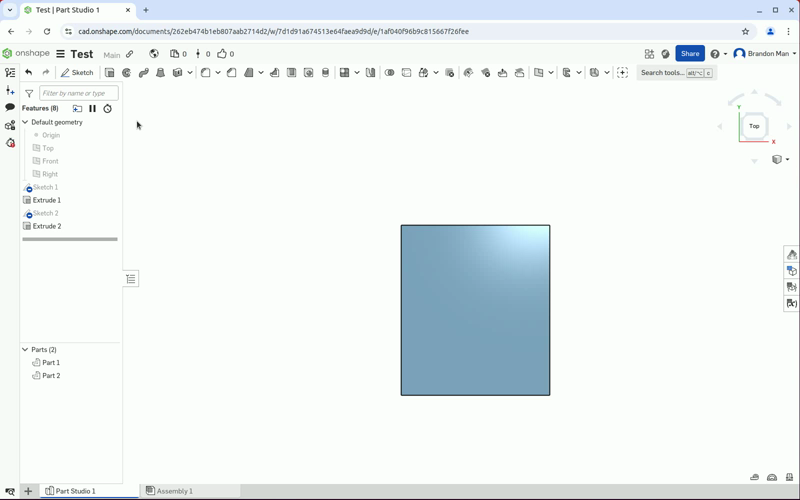
mouse_move(73, 189)
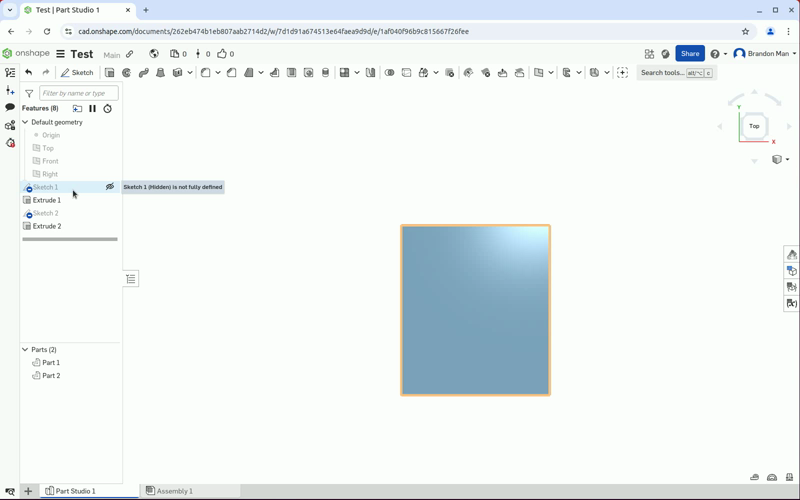
click(73, 189)
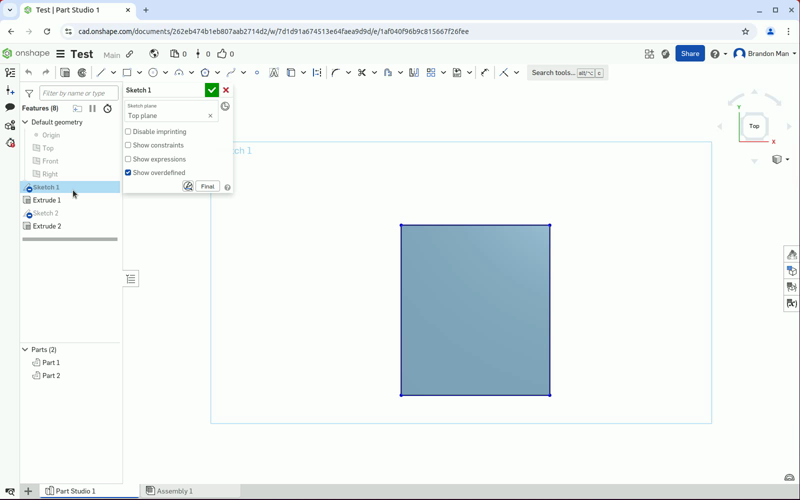
mouse_move(229, 92)
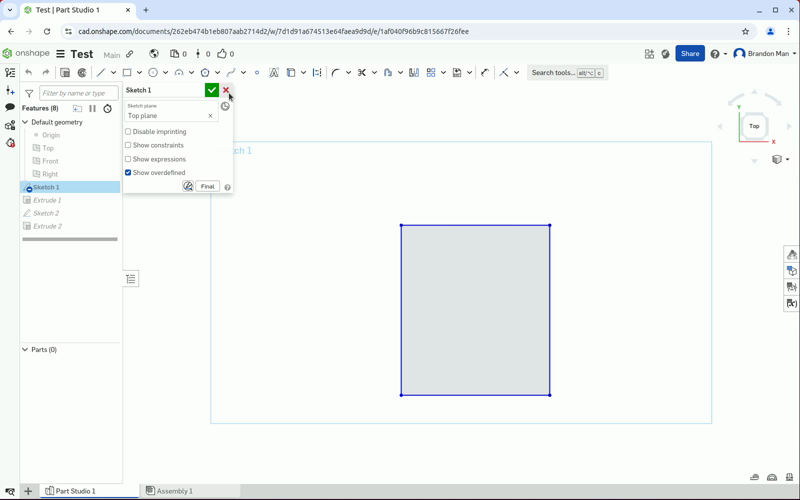
click(229, 92)
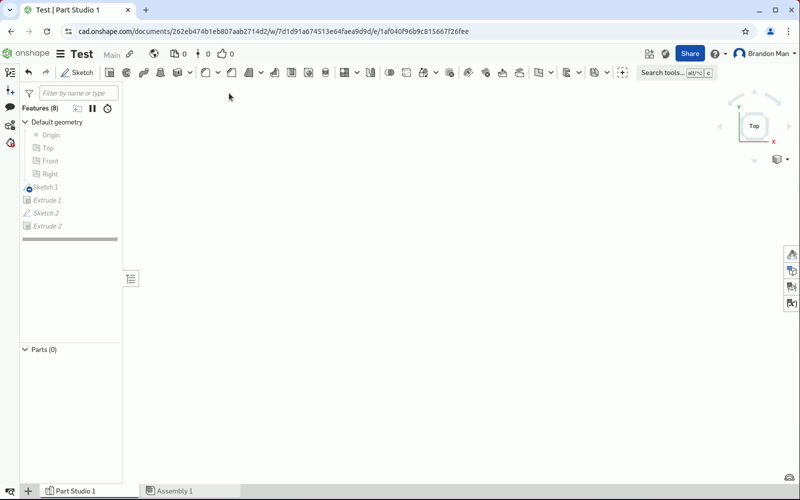
mouse_move(541, 75)
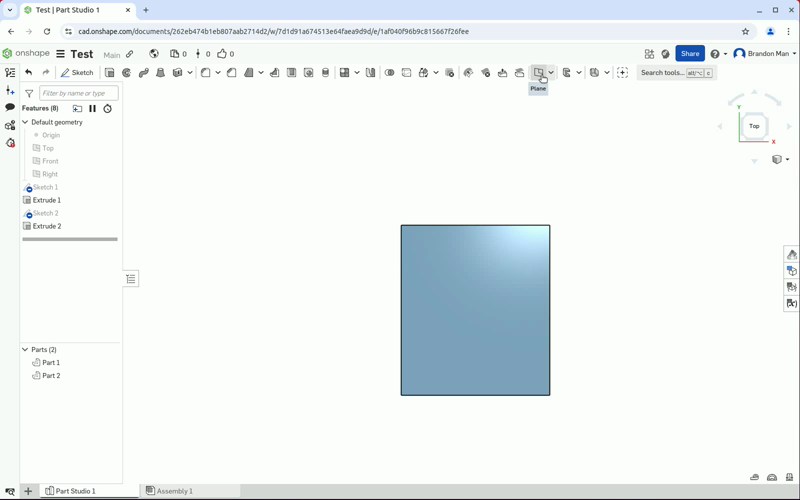
click(541, 75)
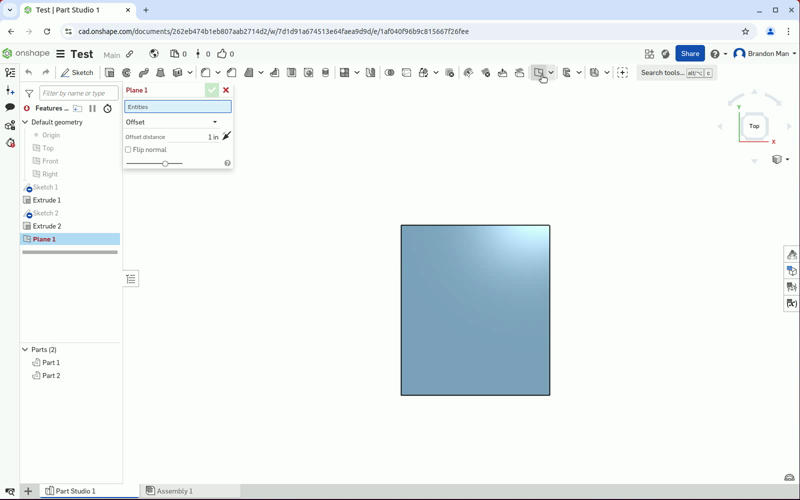
mouse_move(73, 150)
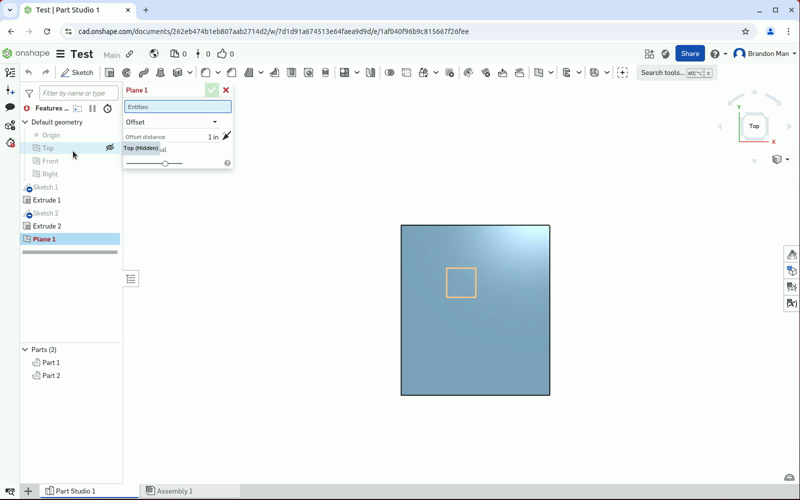
click(73, 150)
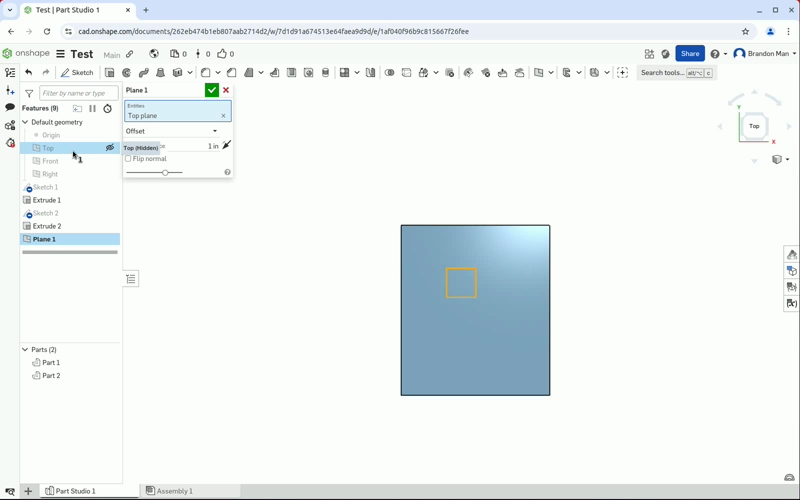
key(tab, 2)
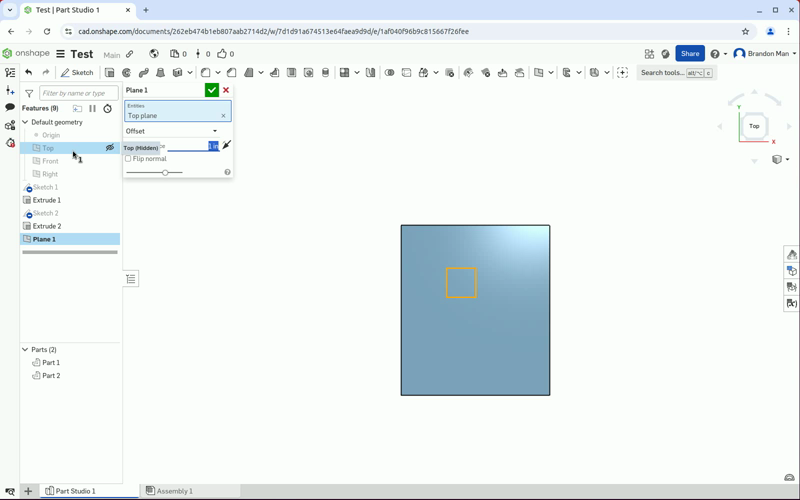
text(3.358)
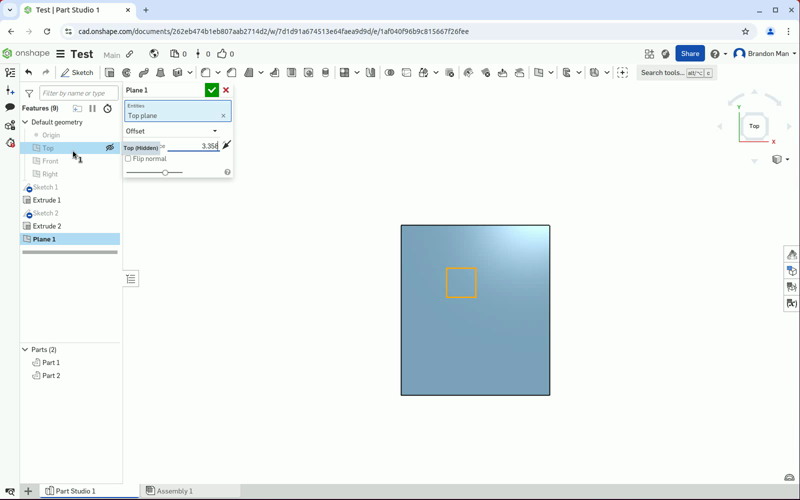
key(enter, 2)
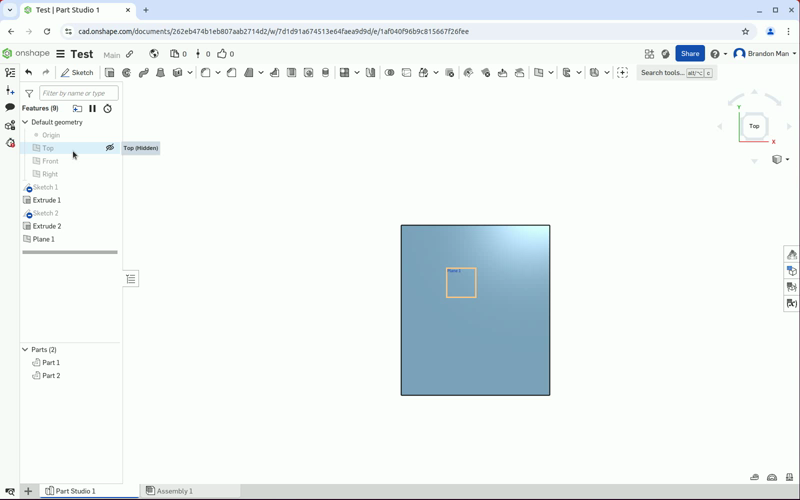
key(shift+s)
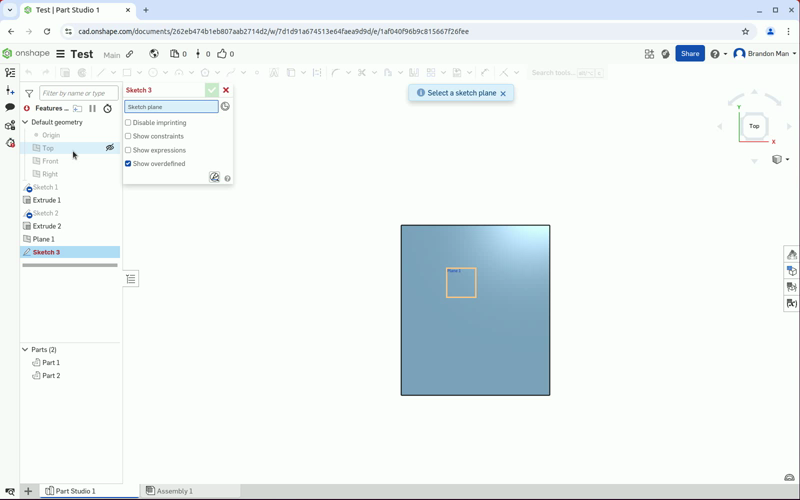
mouse_move(73, 241)
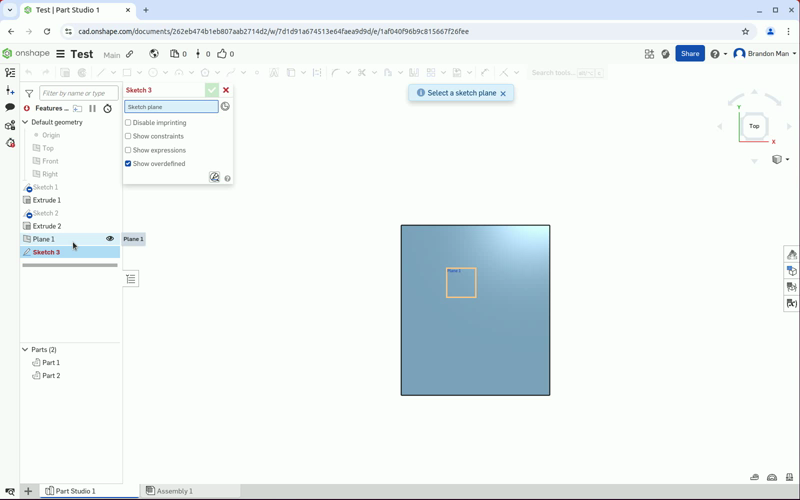
click(73, 241)
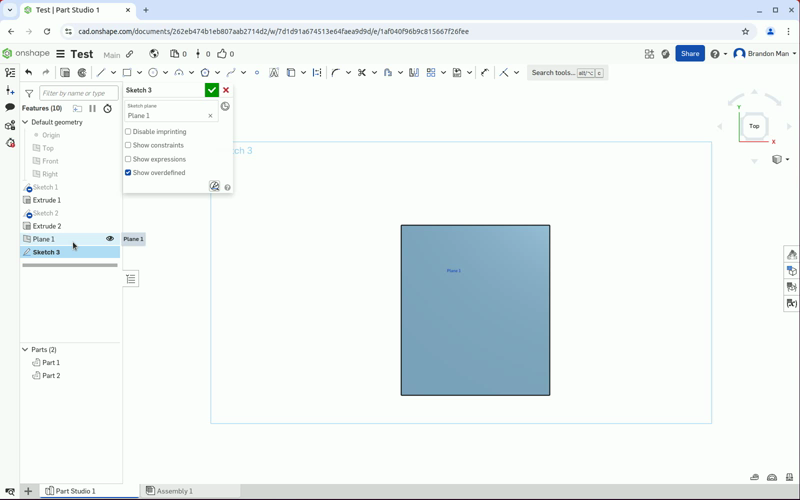
mouse_move(73, 352)
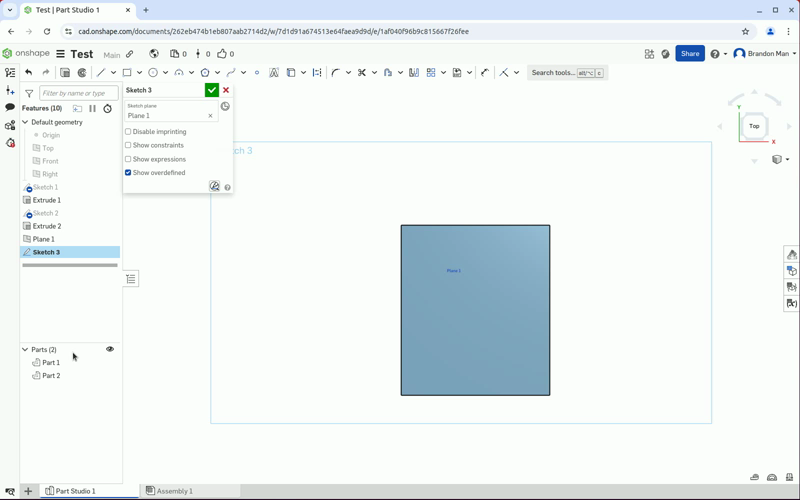
key(y)
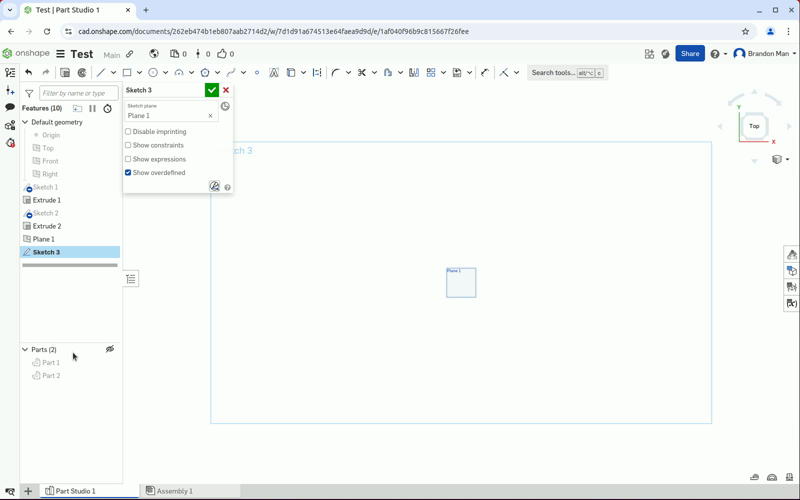
key(l)
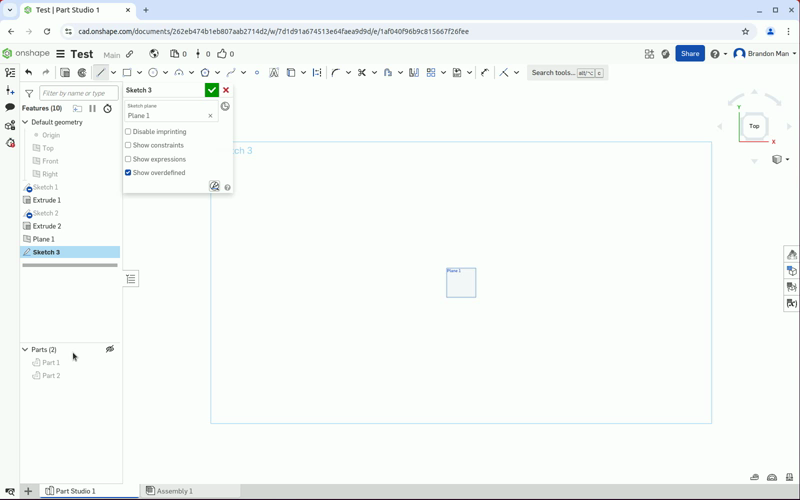
key_down(shift)
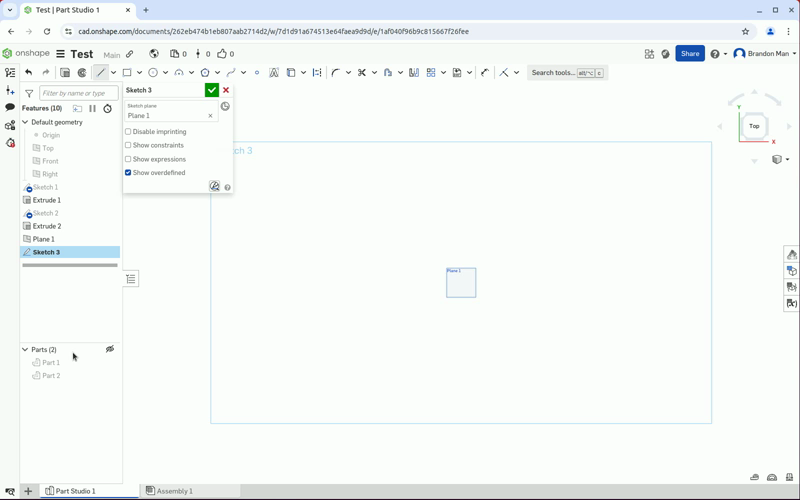
mouse_move(404, 282)
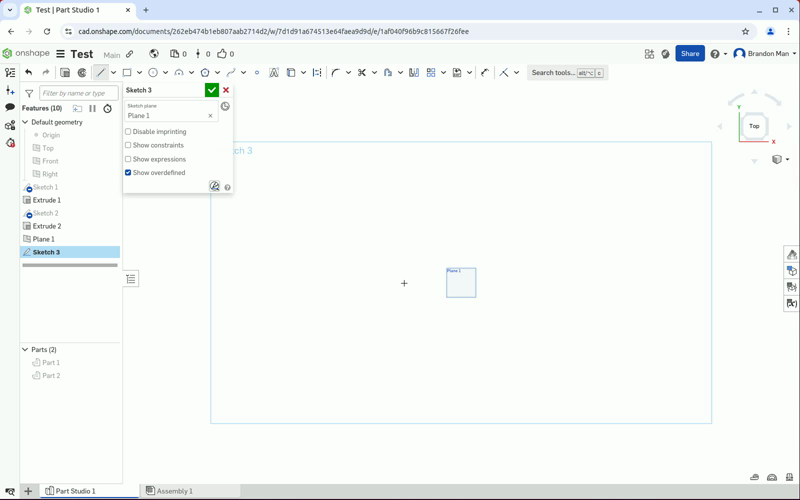
click(404, 282)
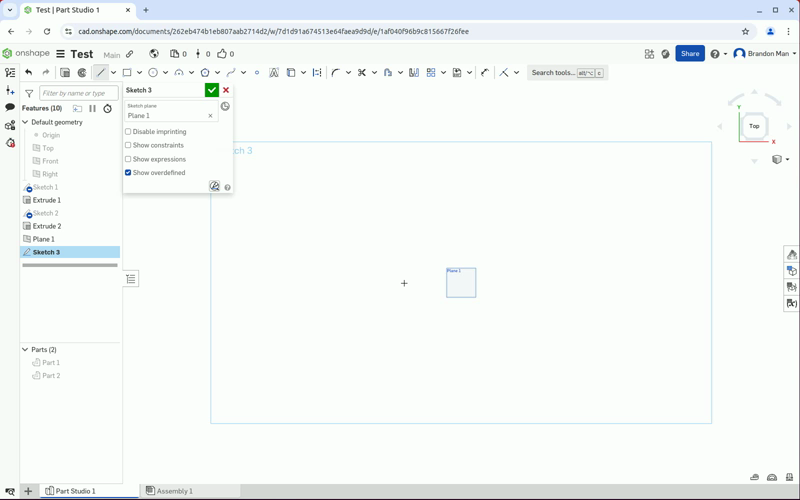
key_up(shift)
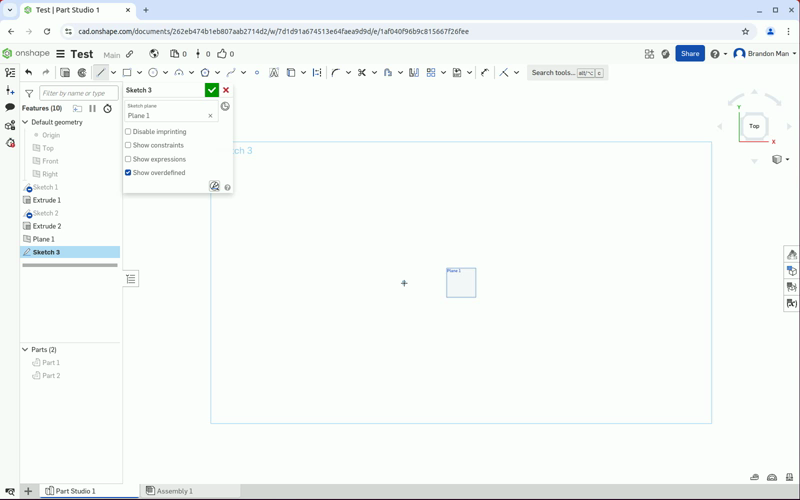
key_down(shift)
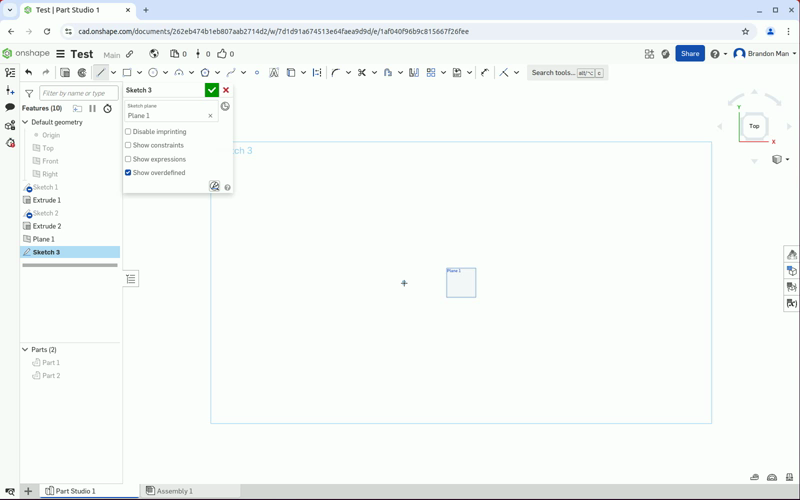
mouse_move(547, 282)
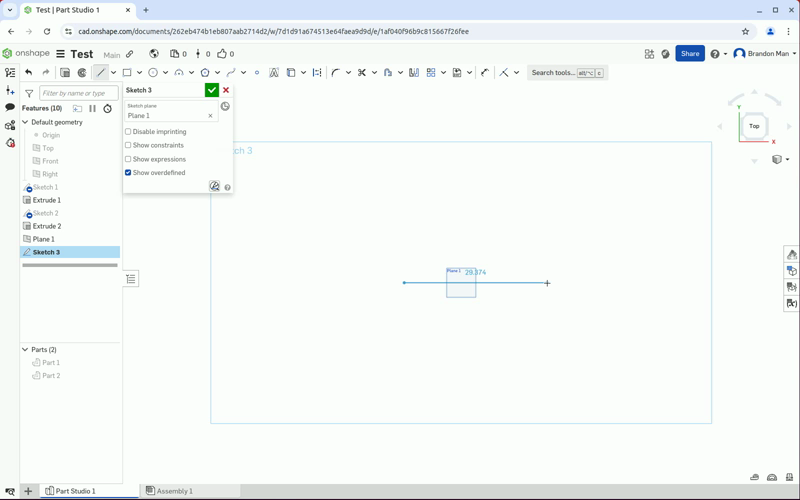
click(547, 282)
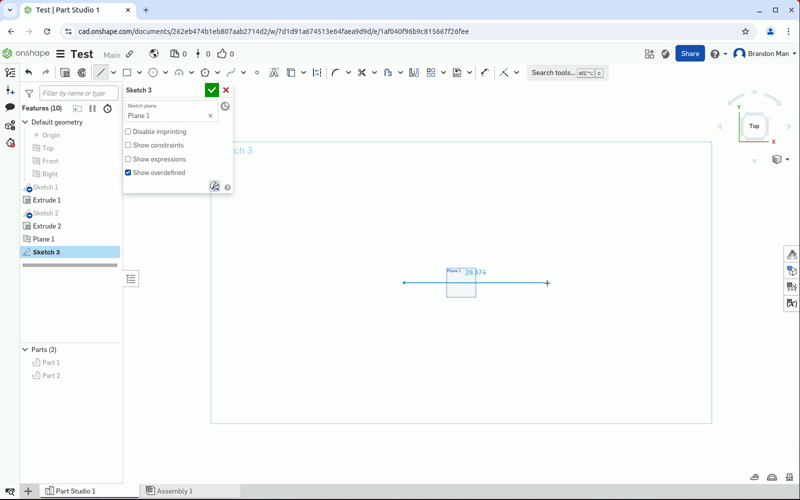
key_up(shift)
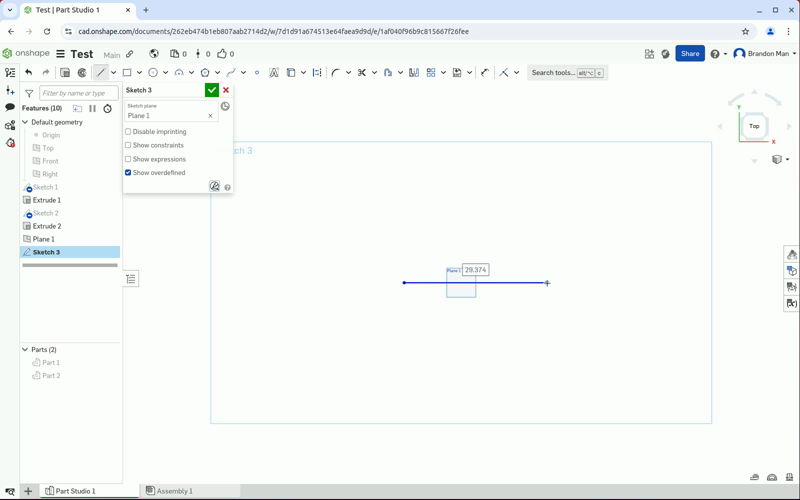
key_down(shift)
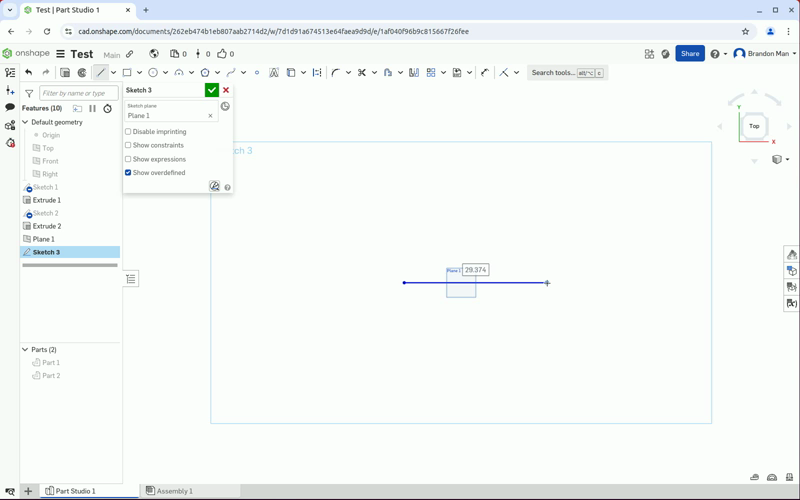
mouse_move(577, 282)
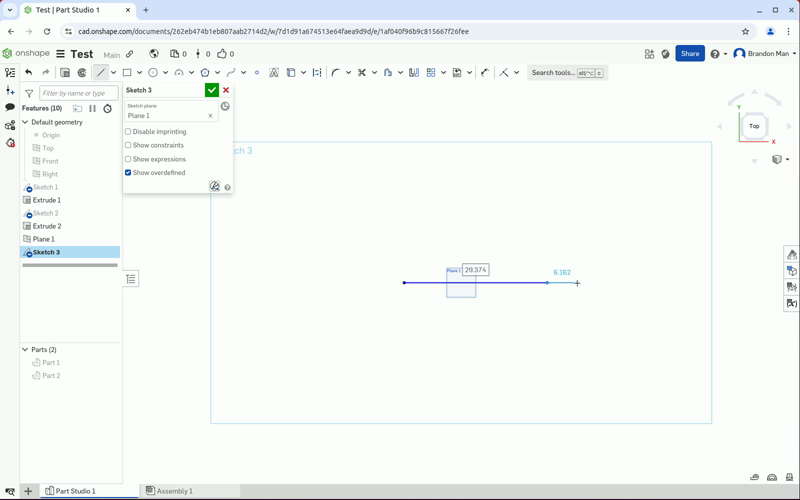
mouse_move(547, 227)
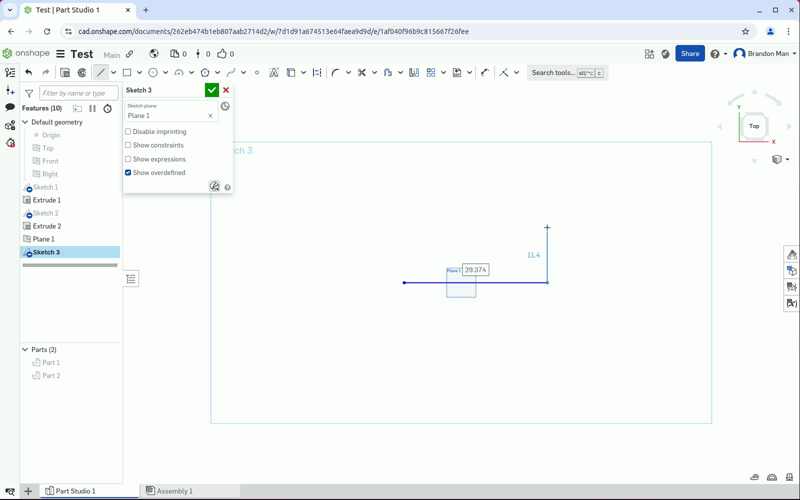
click(547, 227)
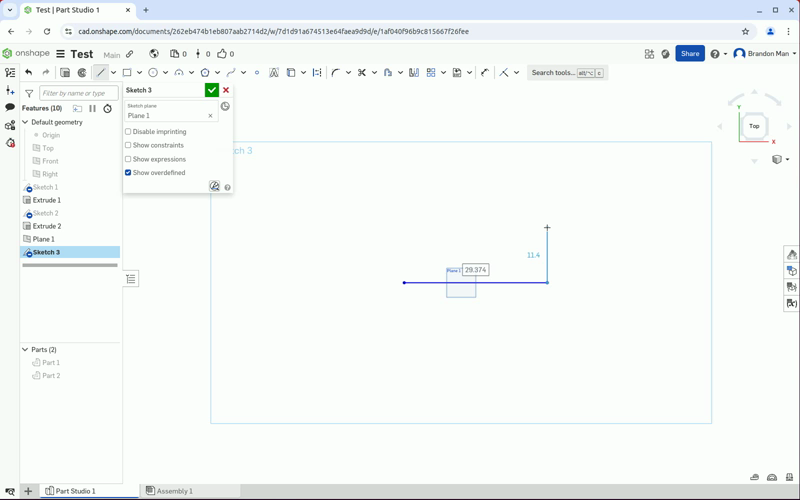
key_up(shift)
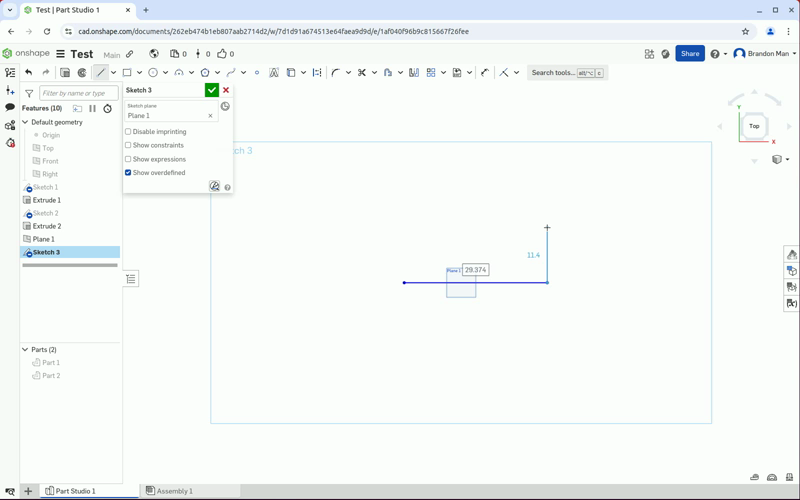
key_down(shift)
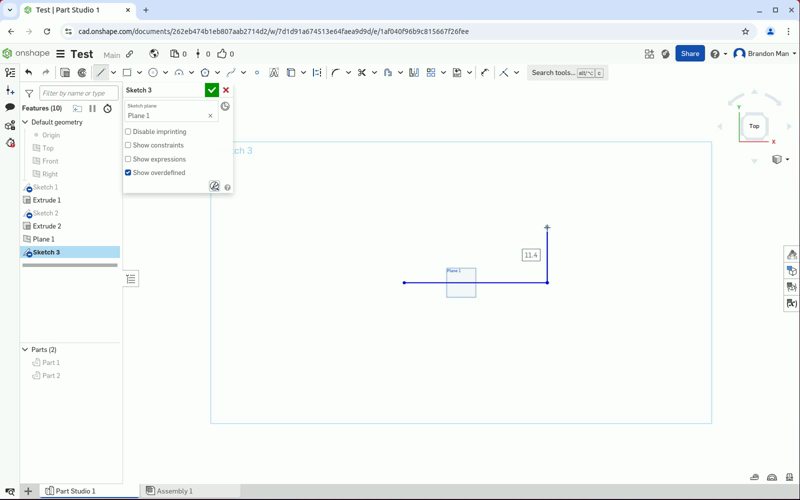
mouse_move(404, 227)
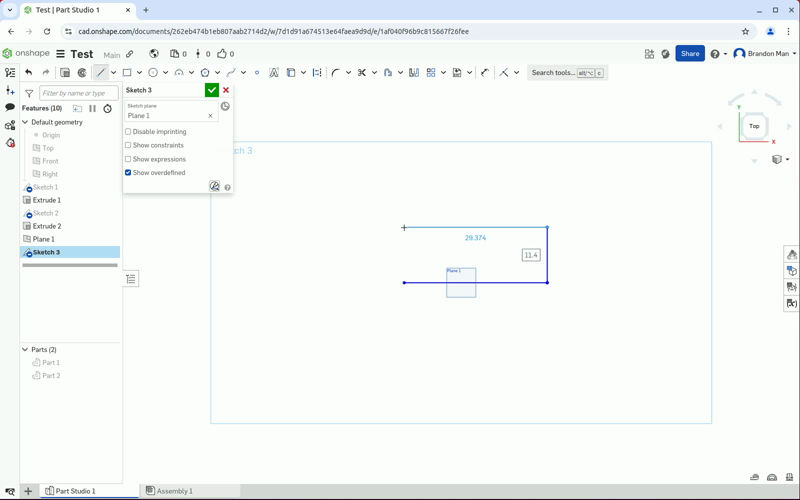
click(404, 227)
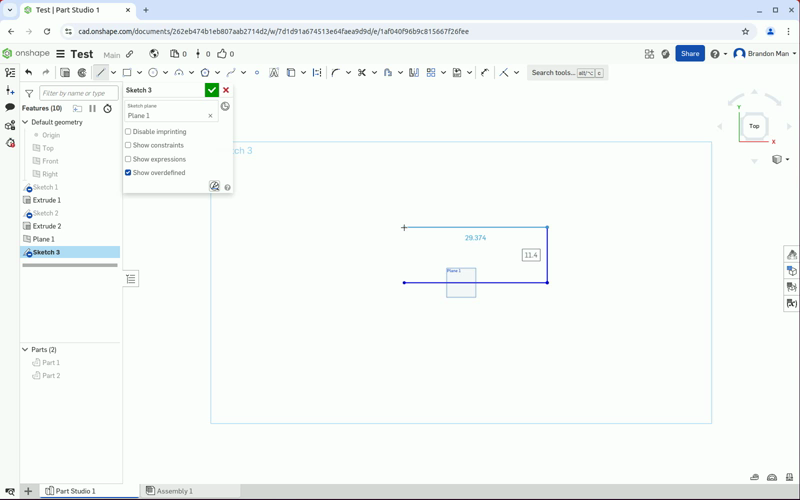
key_up(shift)
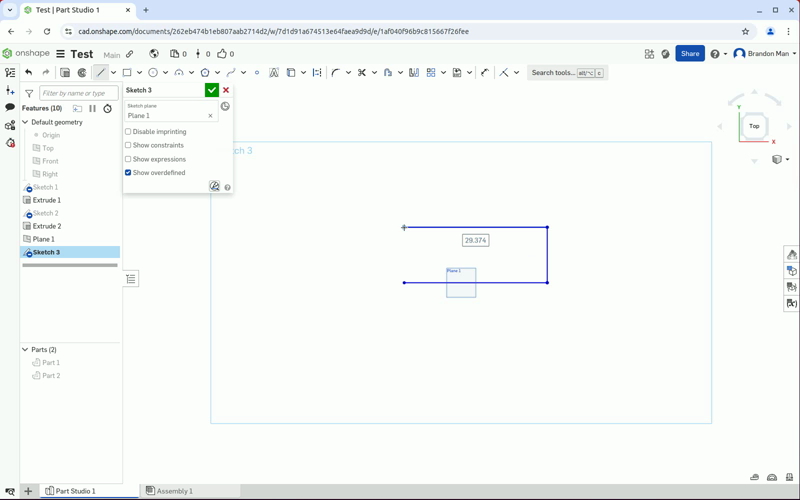
mouse_move(434, 227)
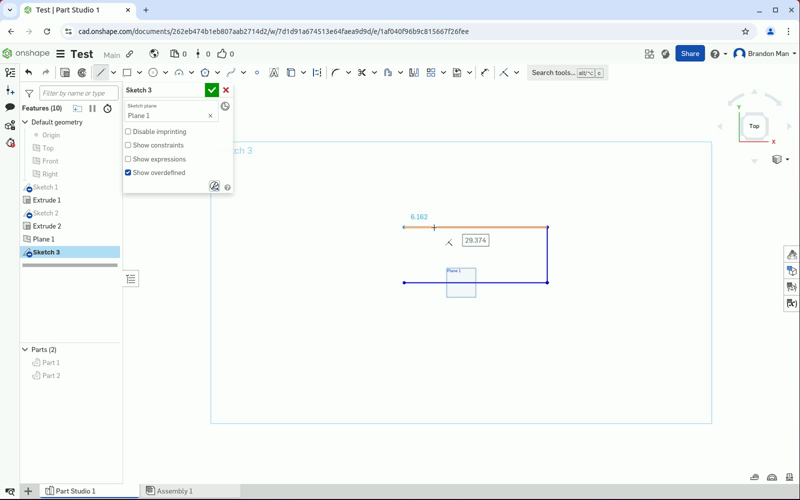
key_down(shift)
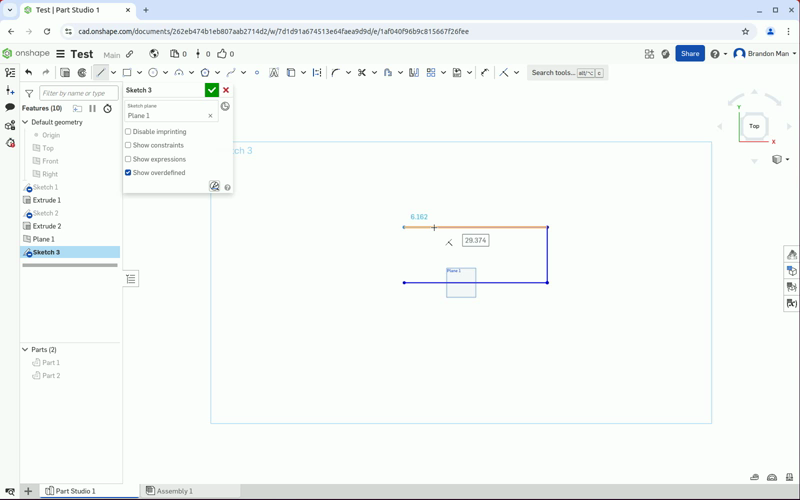
mouse_move(404, 282)
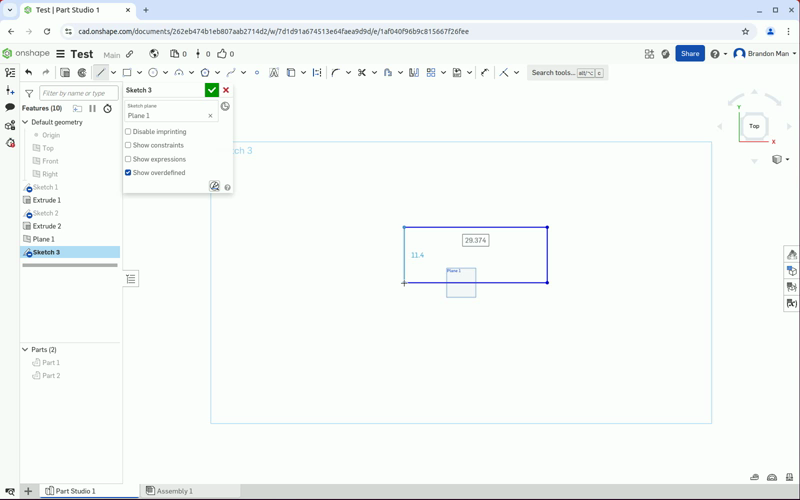
key_up(shift)
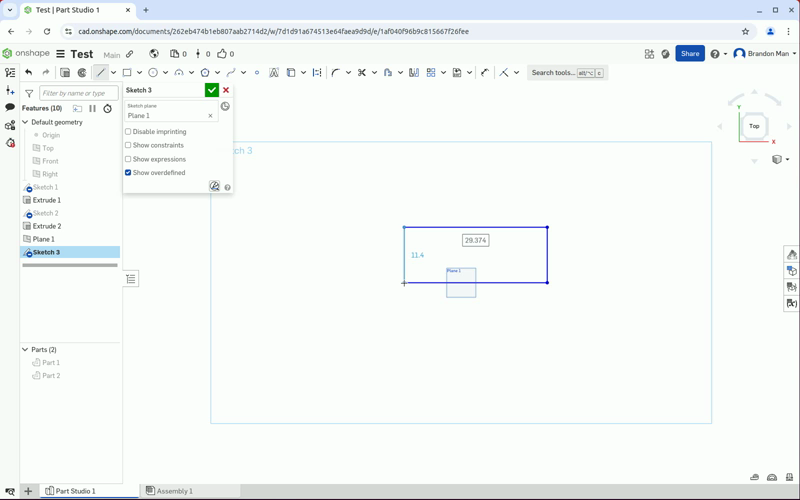
click(404, 282)
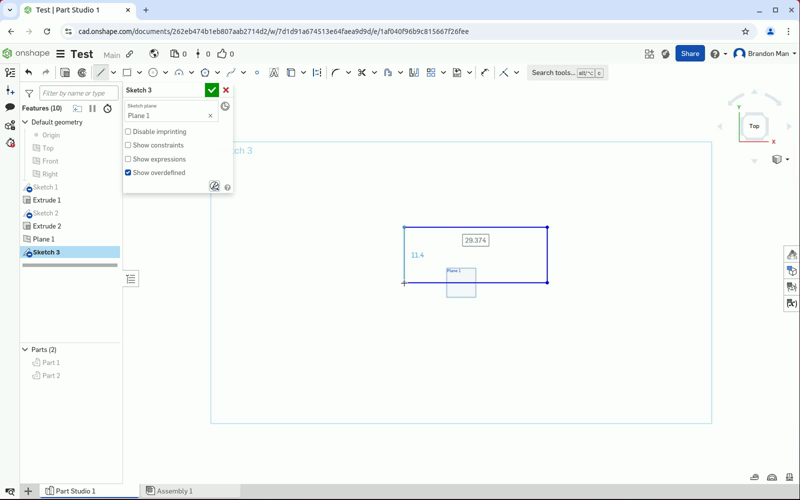
key(esc)
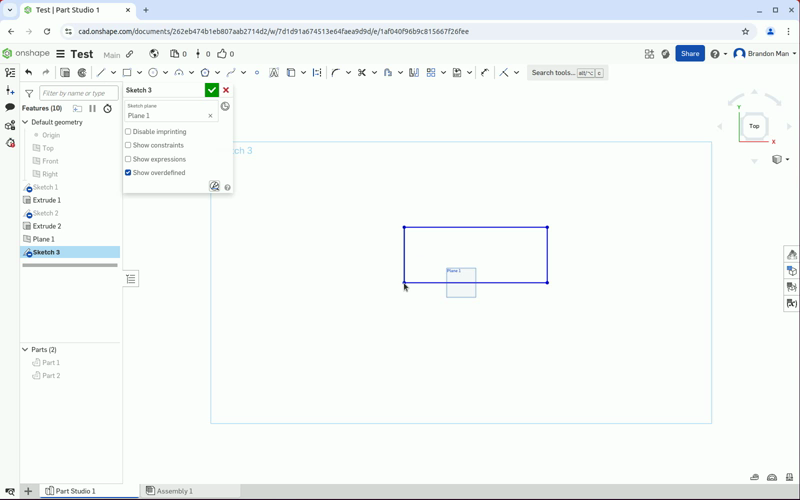
mouse_move(485, 252)
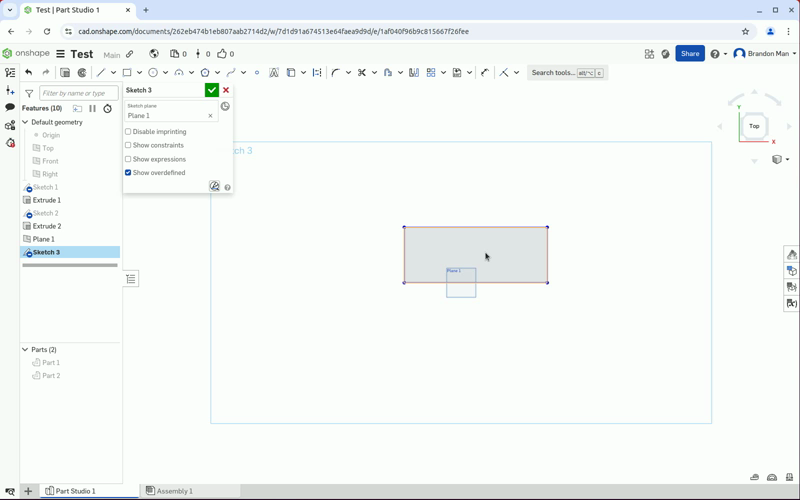
click(485, 252)
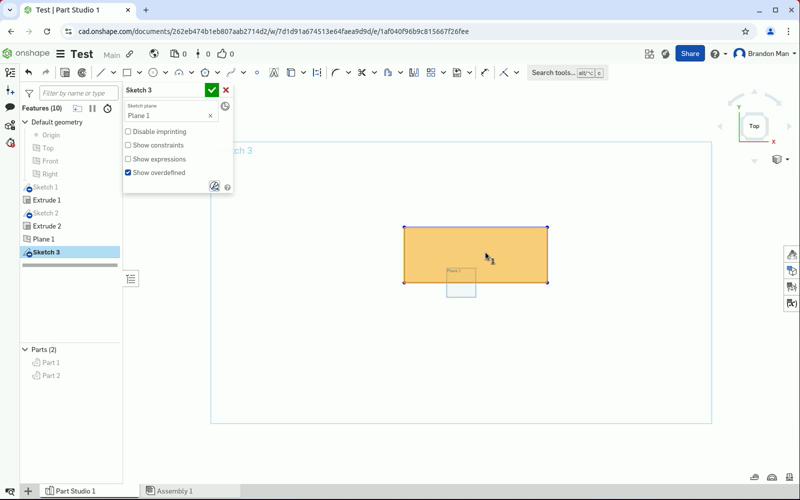
mouse_move(73, 352)
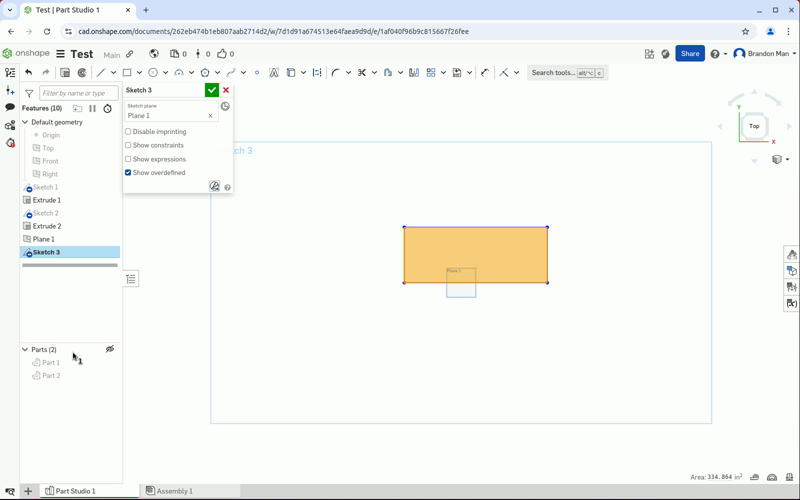
key(shift+y)
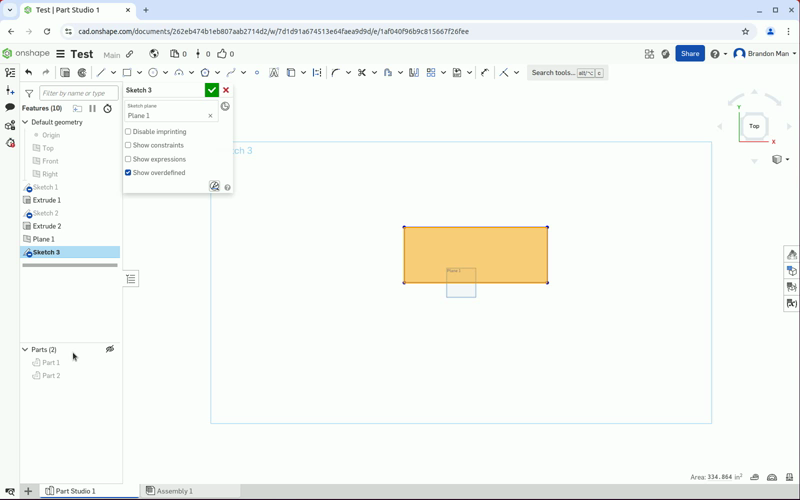
key(shift+e)
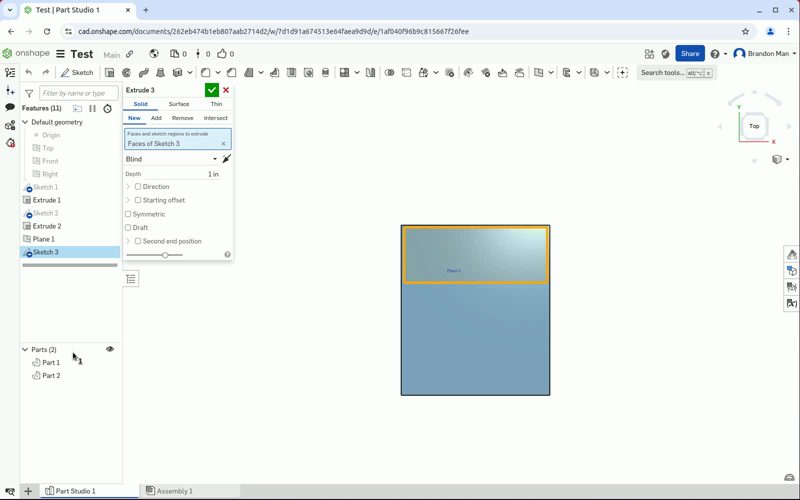
mouse_move(143, 106)
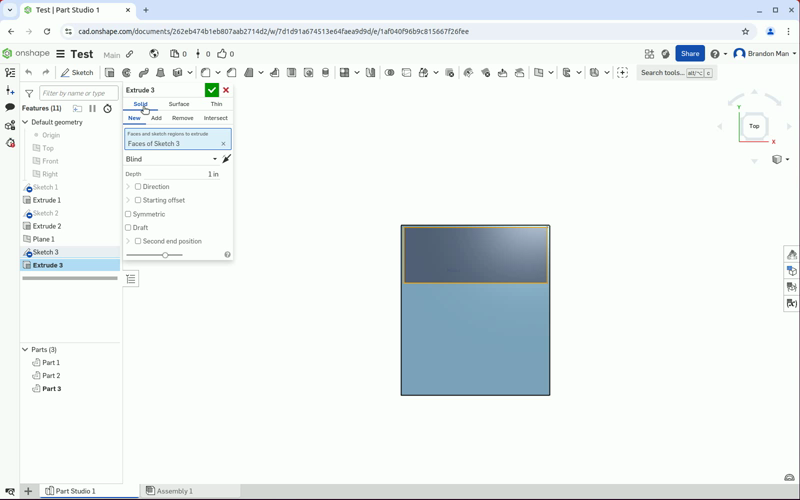
click(143, 106)
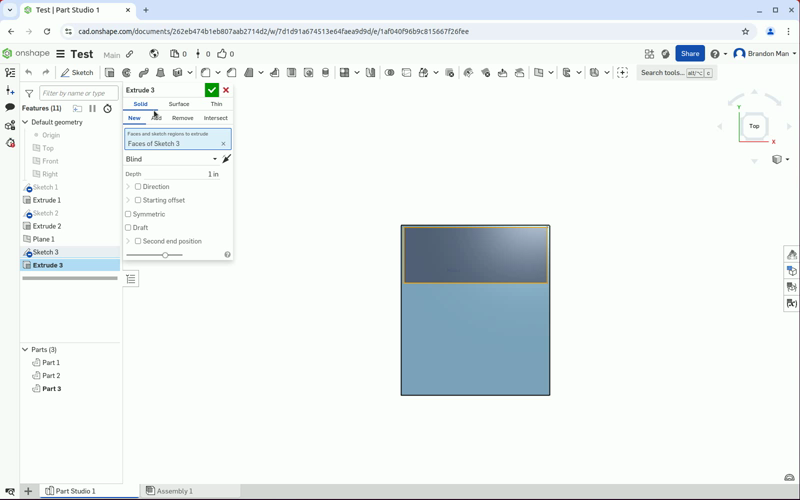
mouse_move(186, 120)
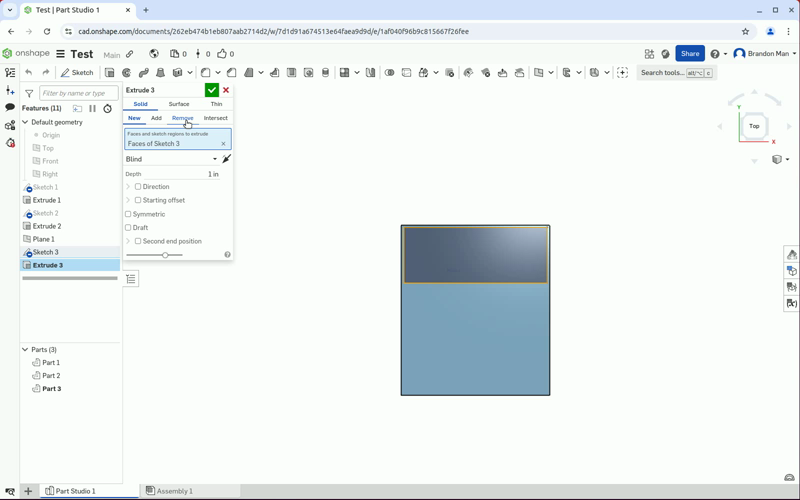
click(186, 120)
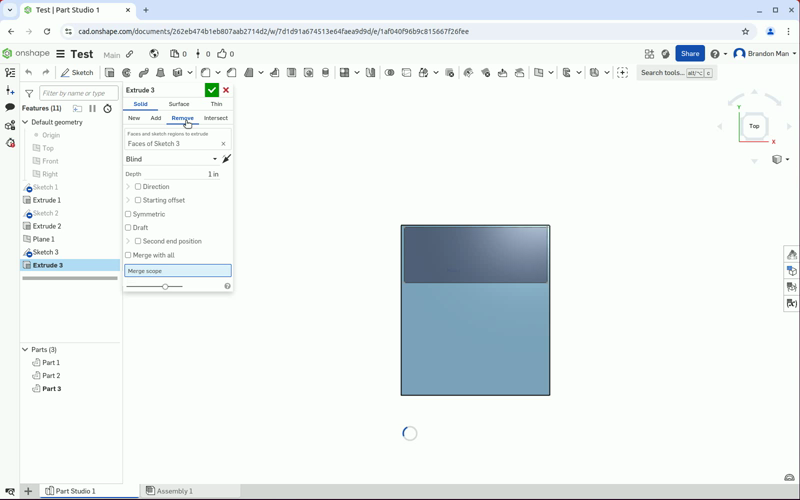
key(tab, 4)
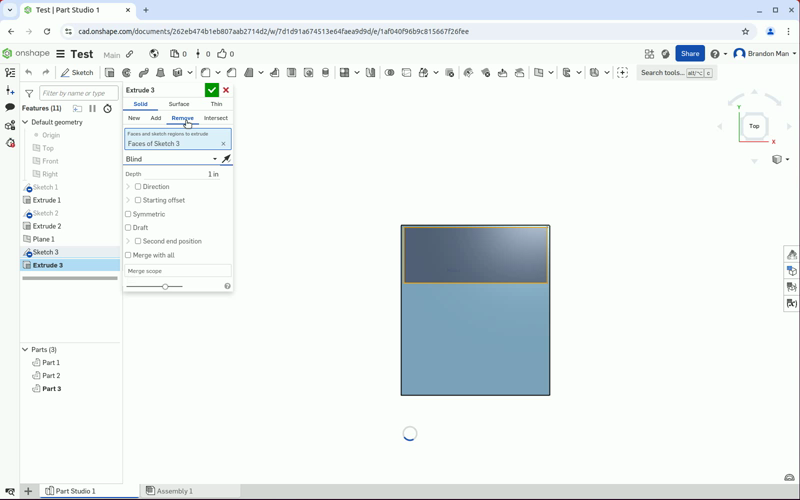
text(2.648)
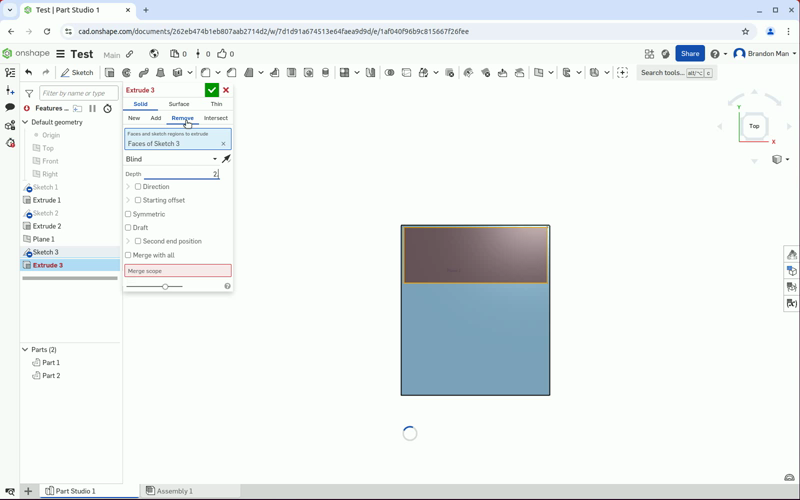
key(tab, 6)
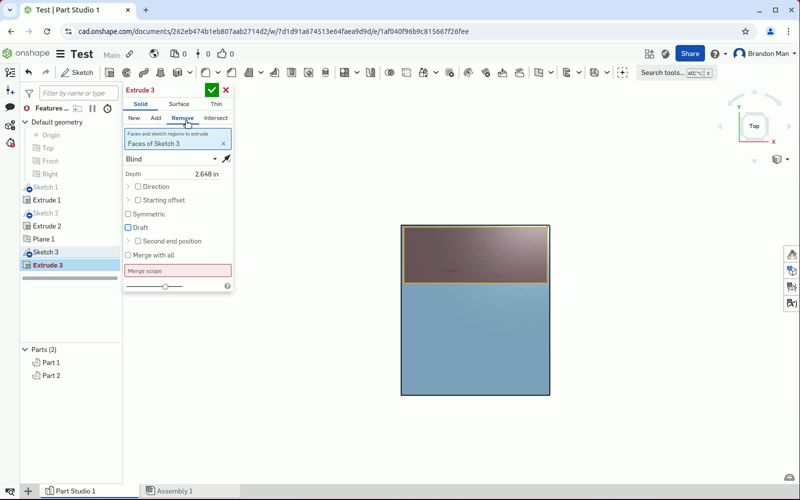
key(space)
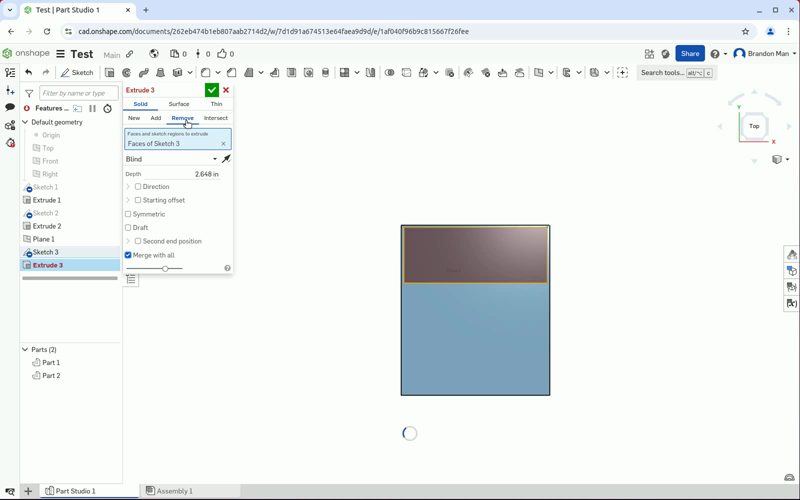
key(enter)
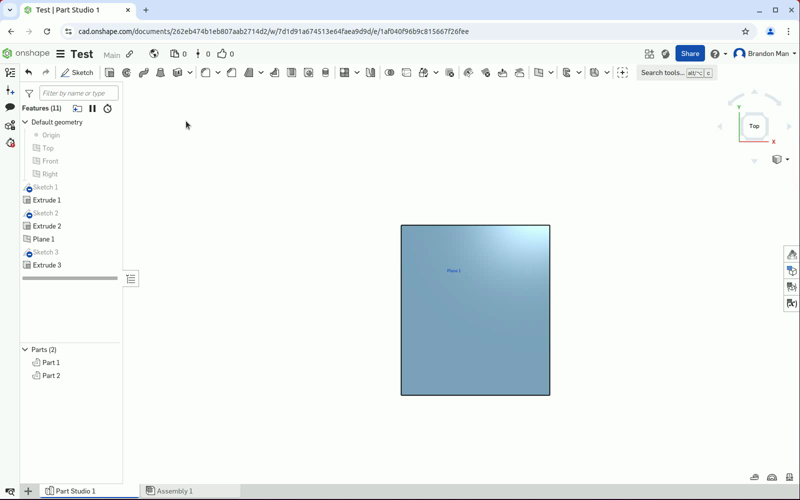
key(shift+h)
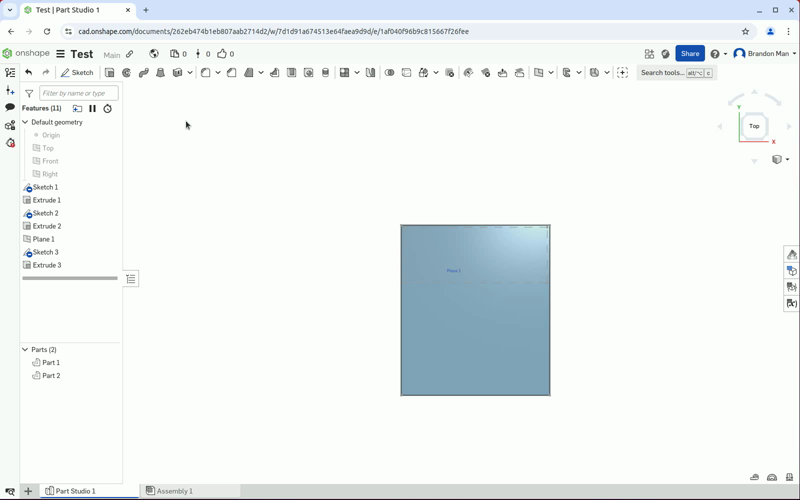
key(shift+h)
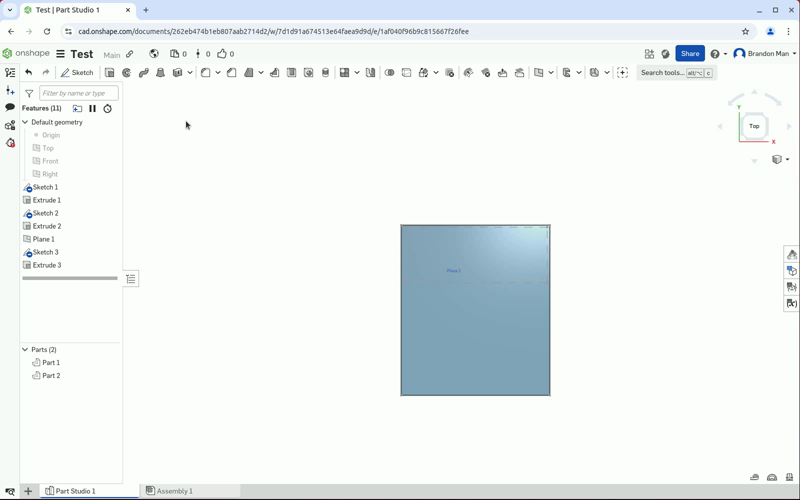
key(shift+7)
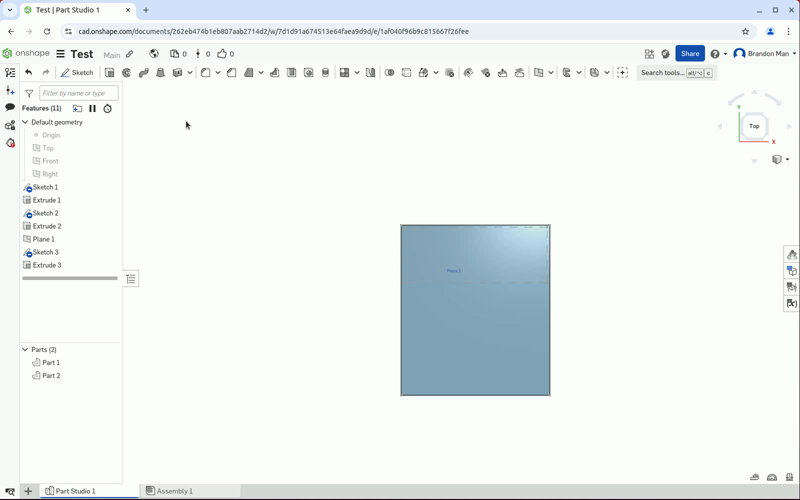
key(up, 3)
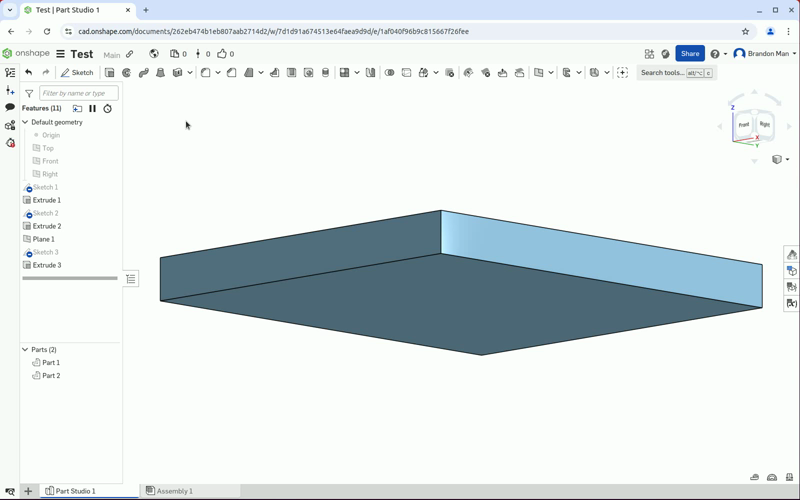
key(left, 3)
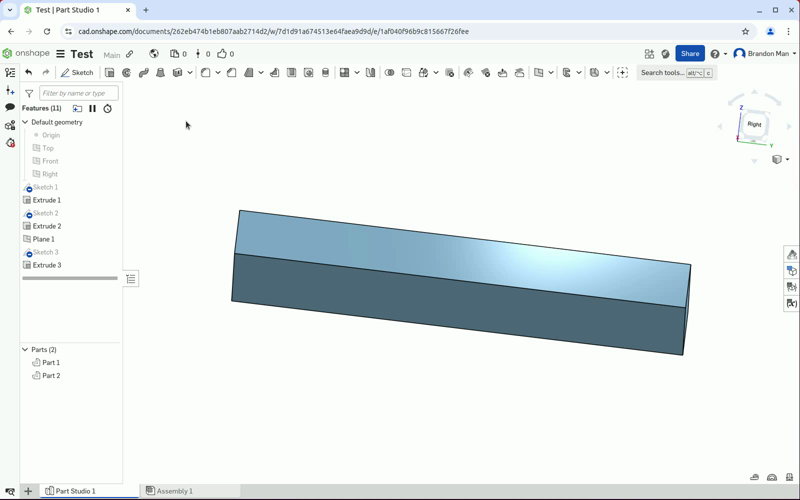
key(right, 3)
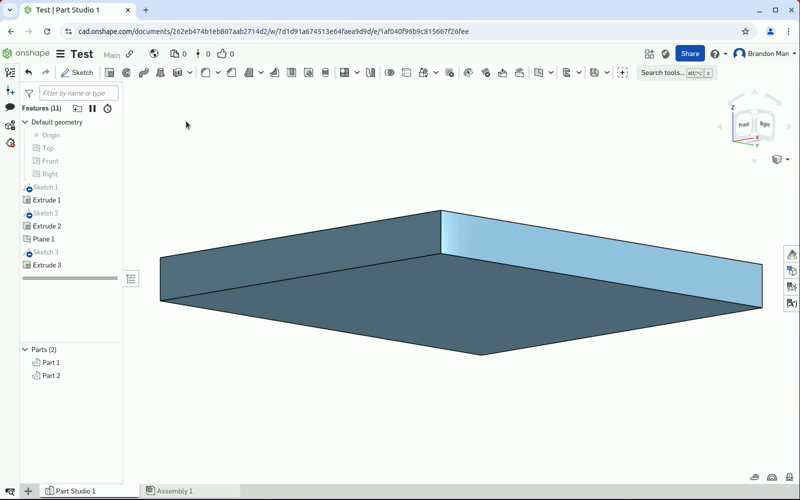
key(down, 3)
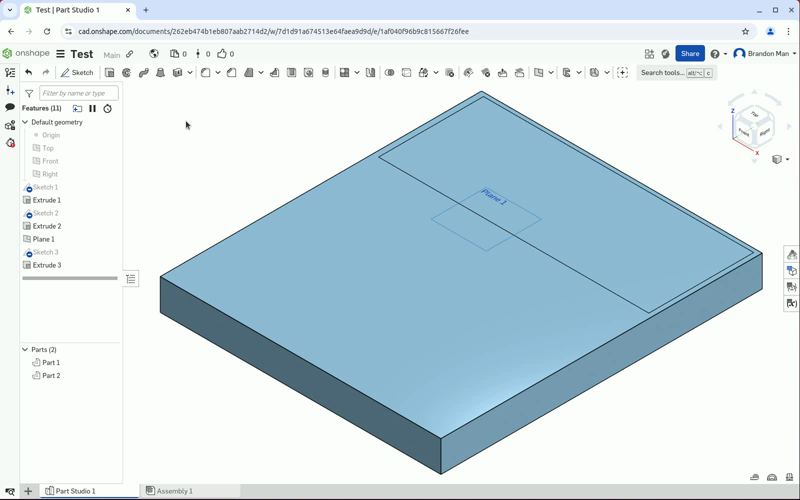
mouse_move(73, 189)
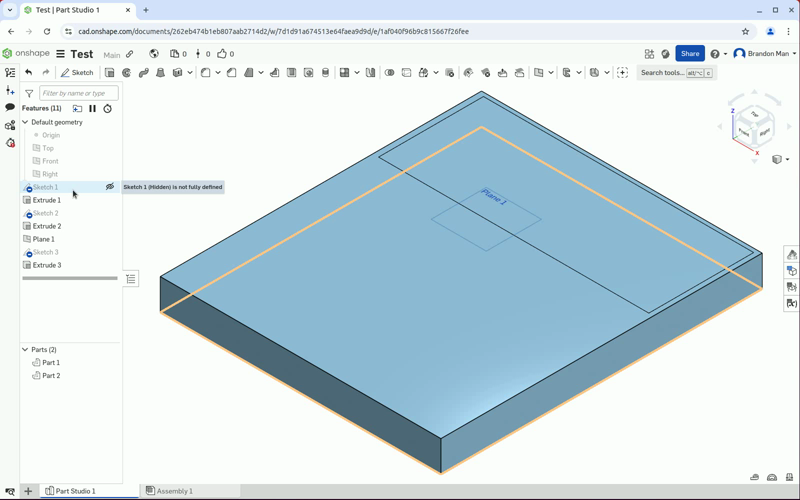
click(73, 189)